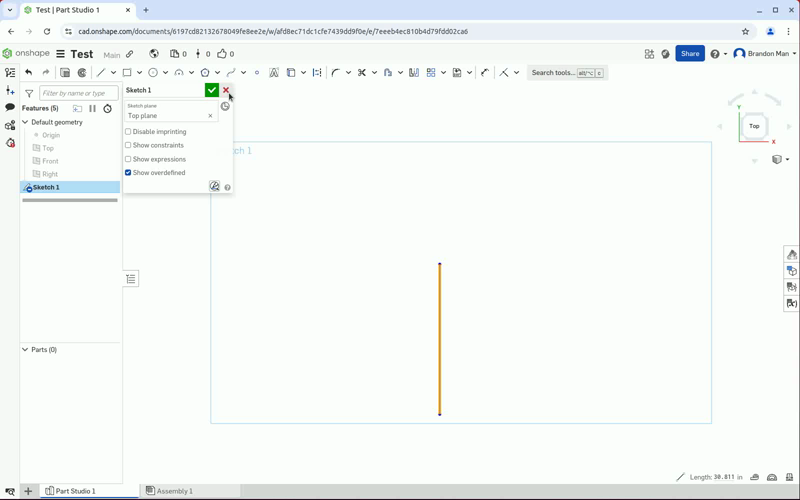
key(shift+h)
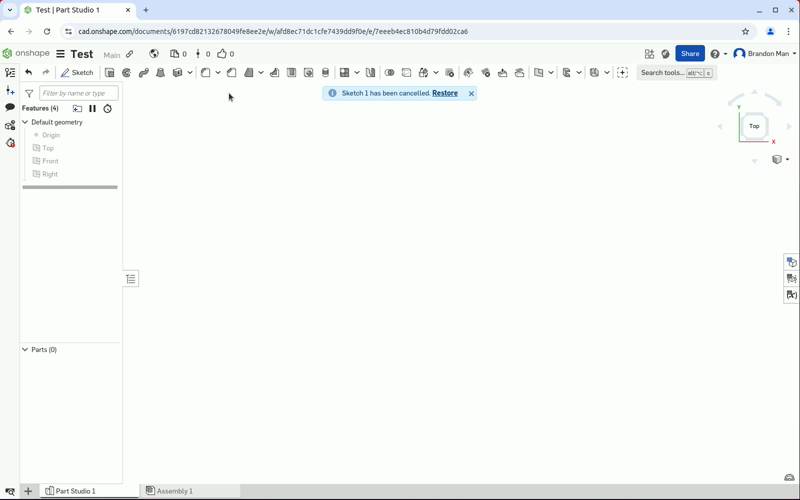
mouse_move(73, 352)
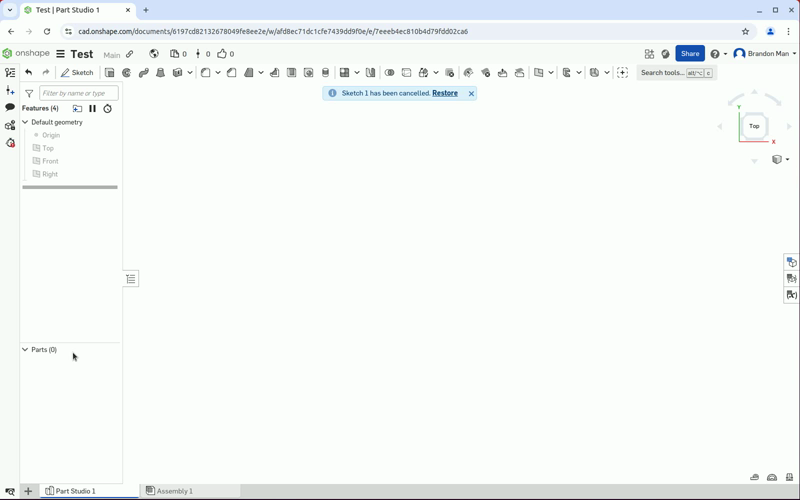
key(y)
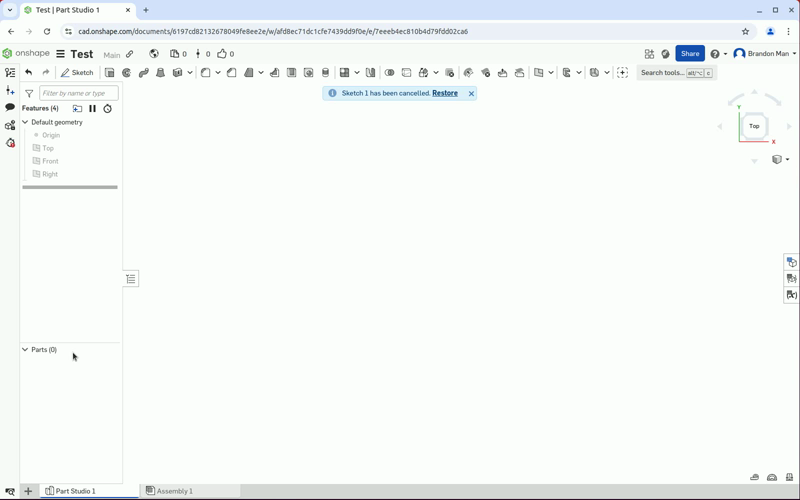
key(shift+p)
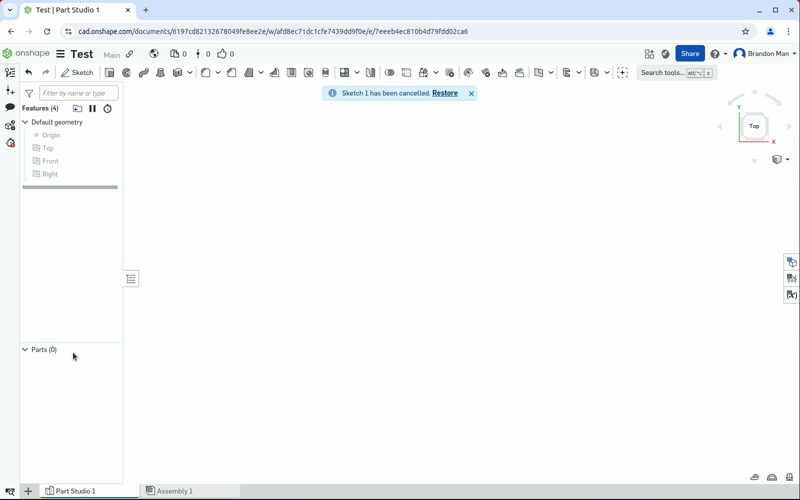
key(space)
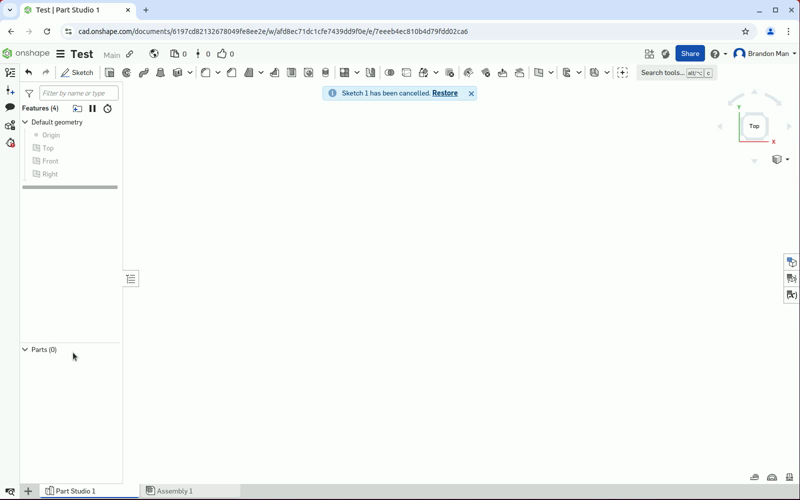
key_down(shift)
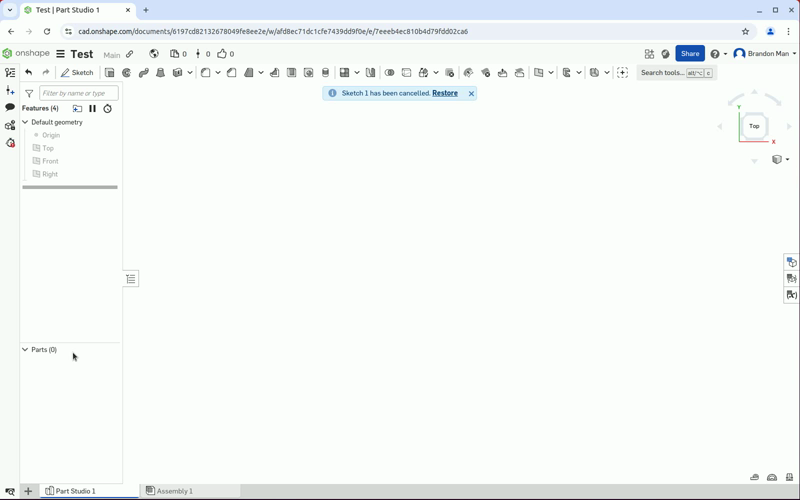
key(up)
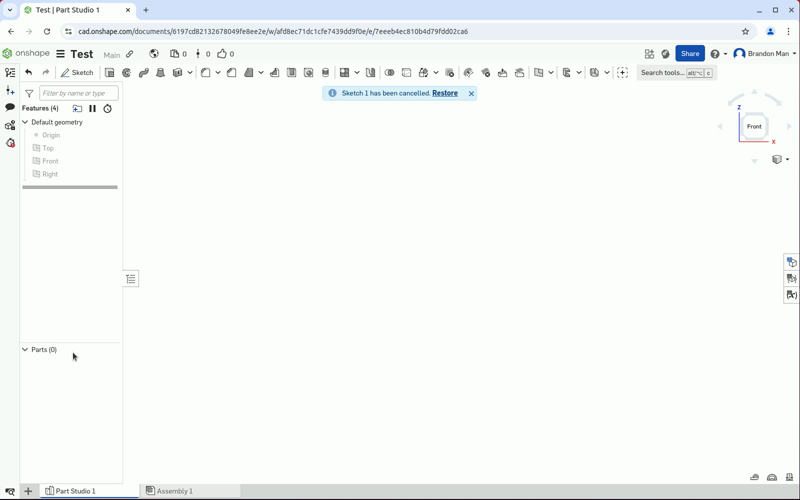
key_up(shift)
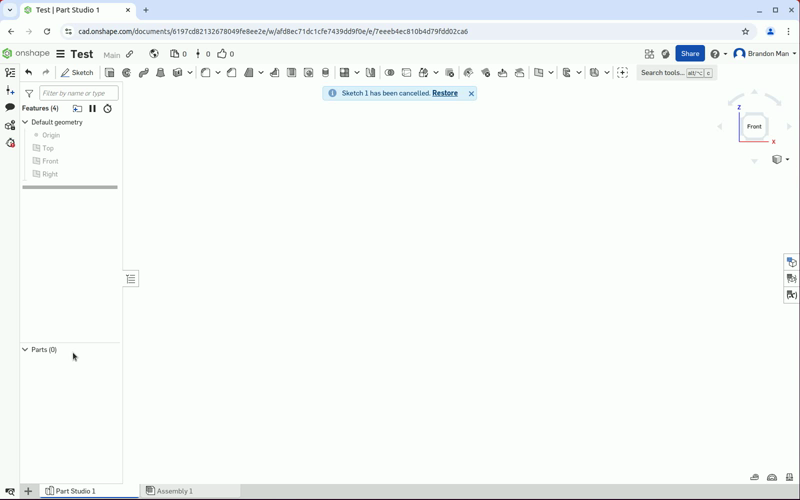
mouse_move(73, 352)
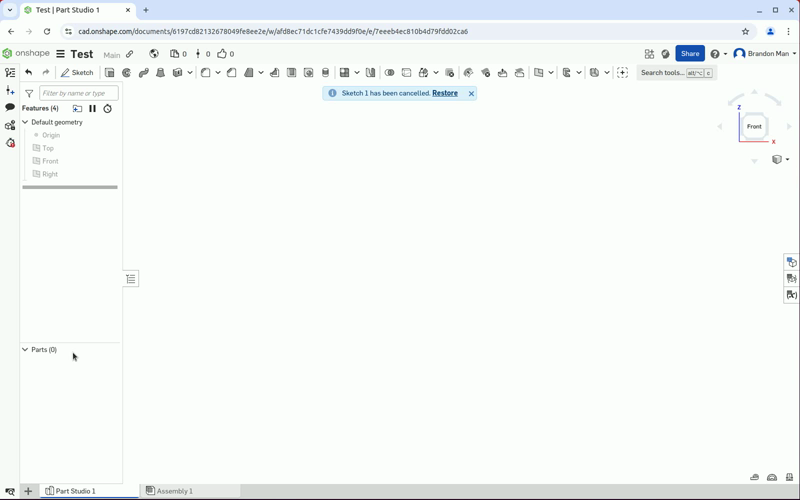
key(shift+y)
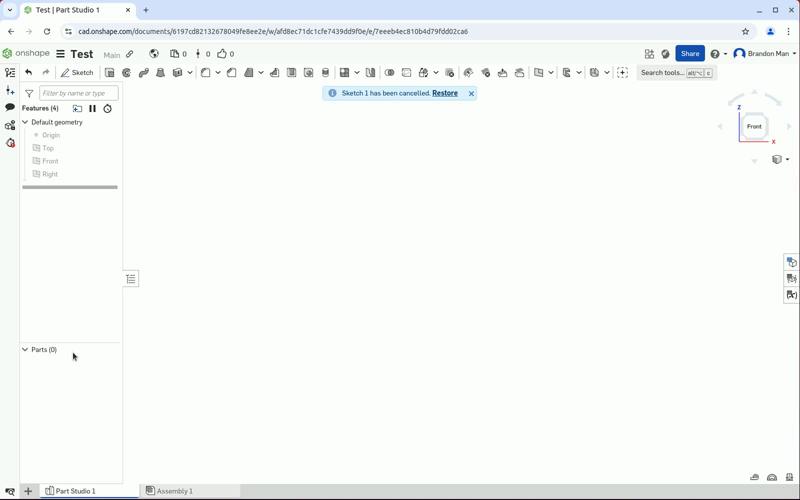
key(shift+s)
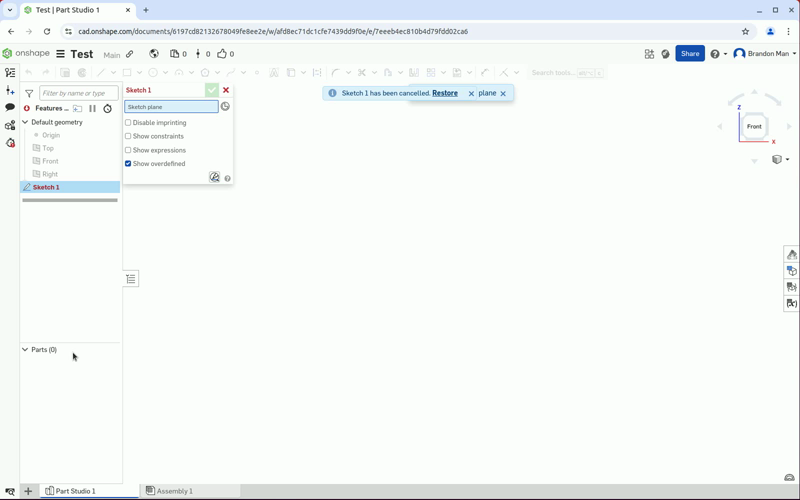
mouse_move(73, 163)
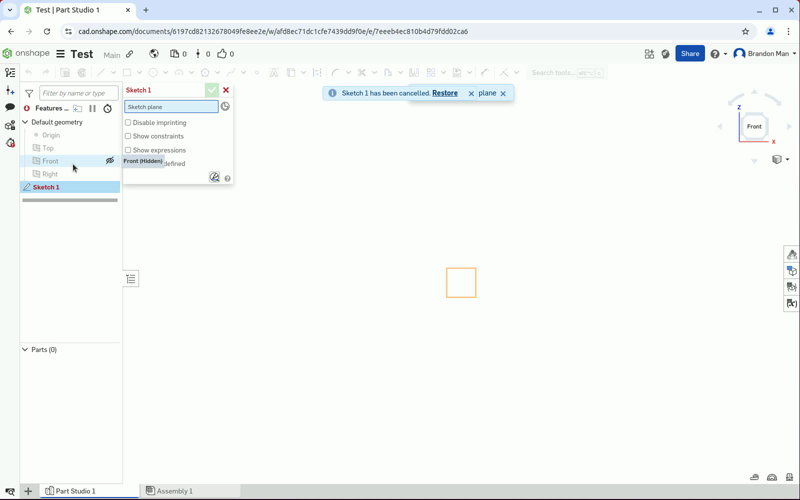
click(73, 163)
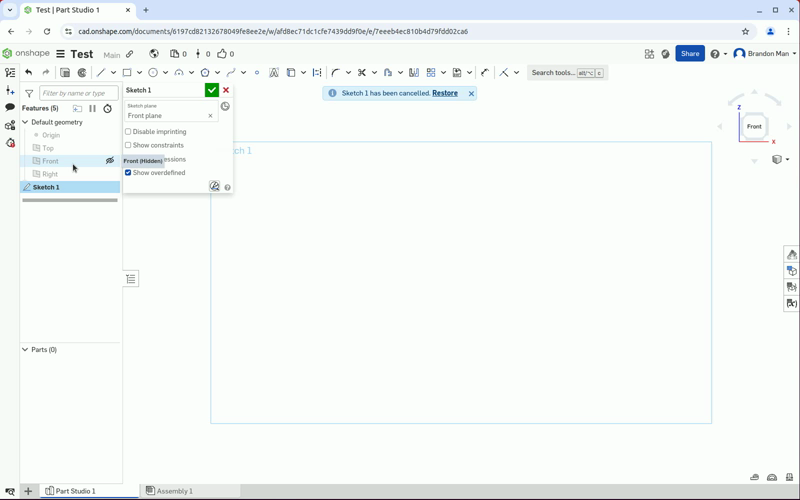
mouse_move(73, 352)
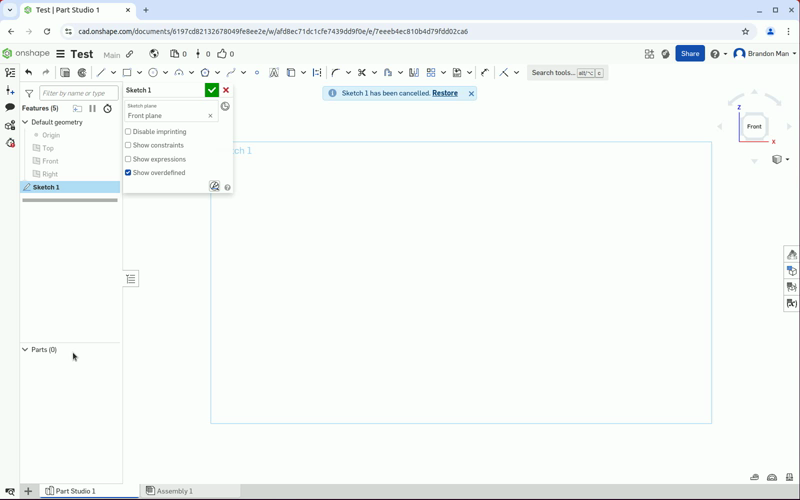
key(y)
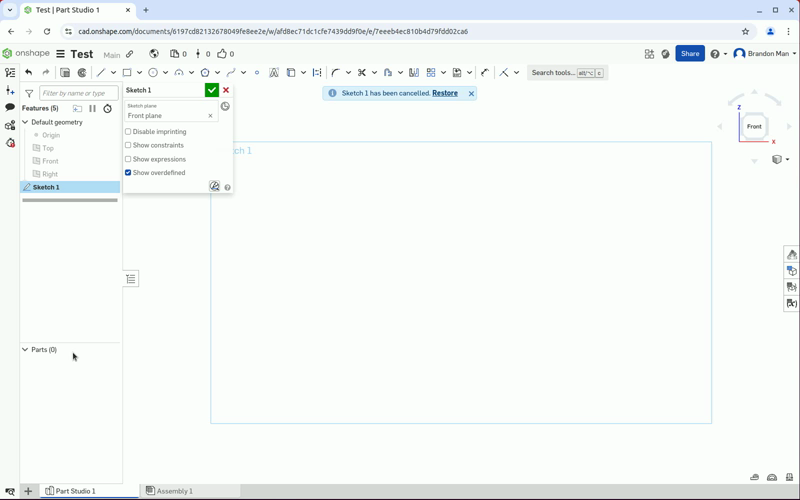
key(l)
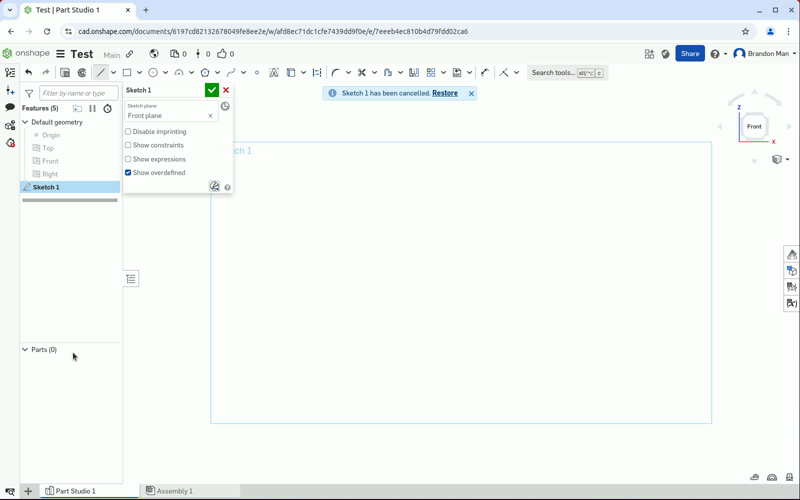
key_down(shift)
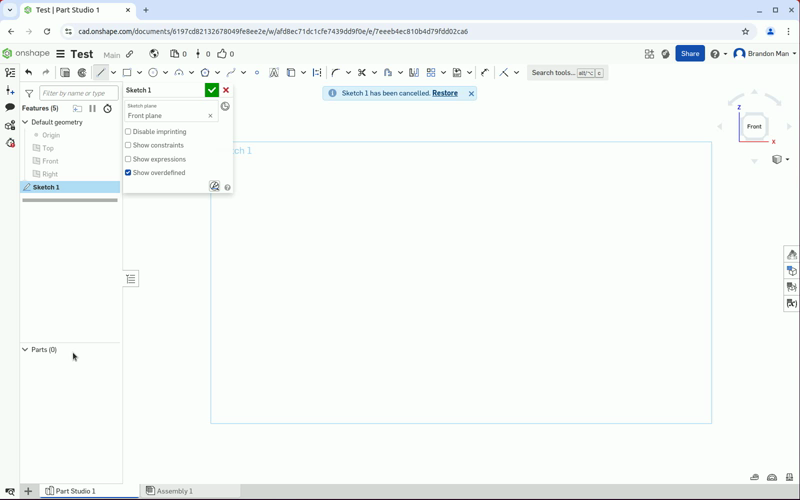
mouse_move(451, 297)
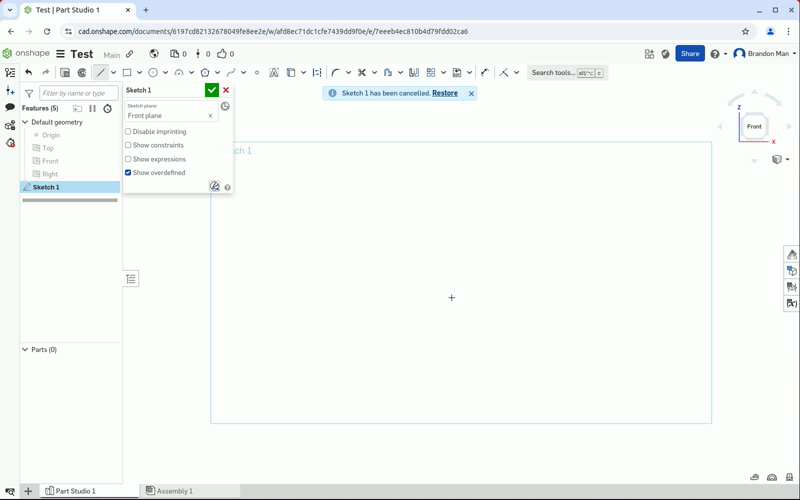
click(451, 297)
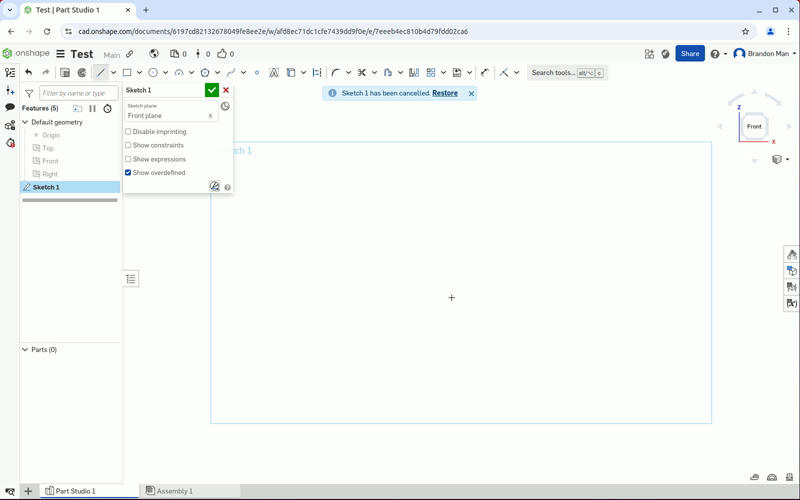
key_up(shift)
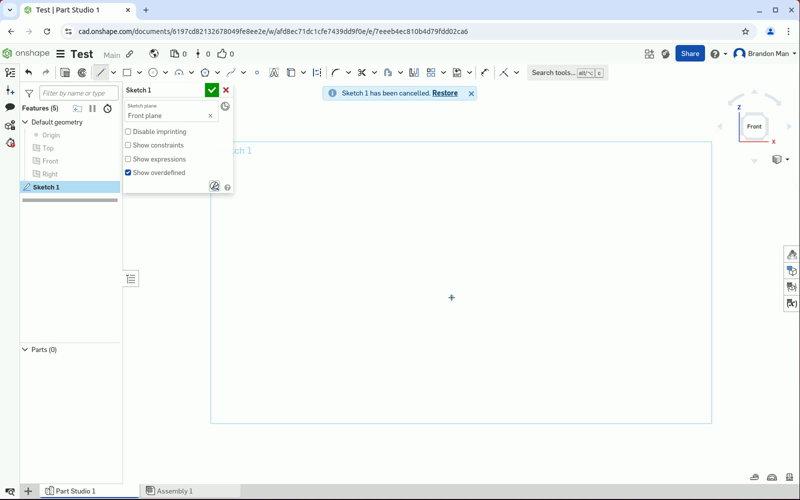
key_down(shift)
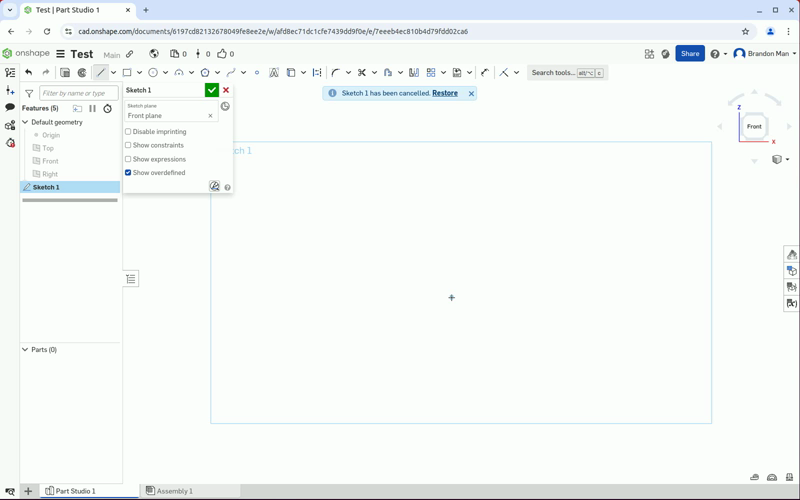
mouse_move(481, 297)
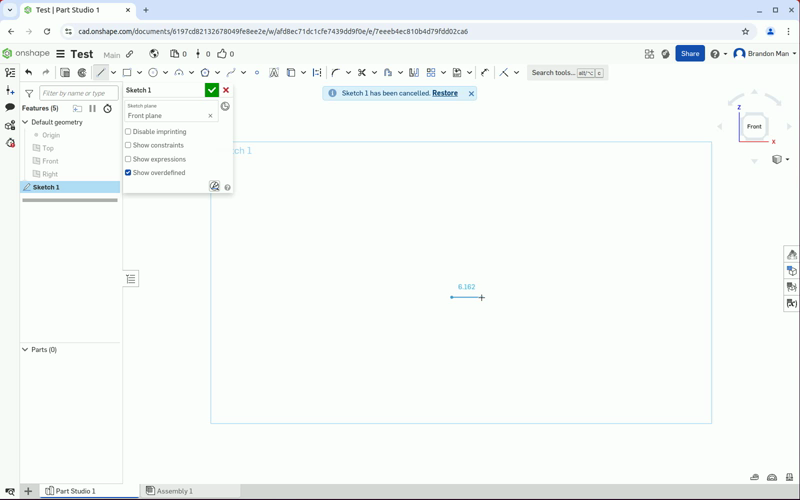
mouse_move(469, 297)
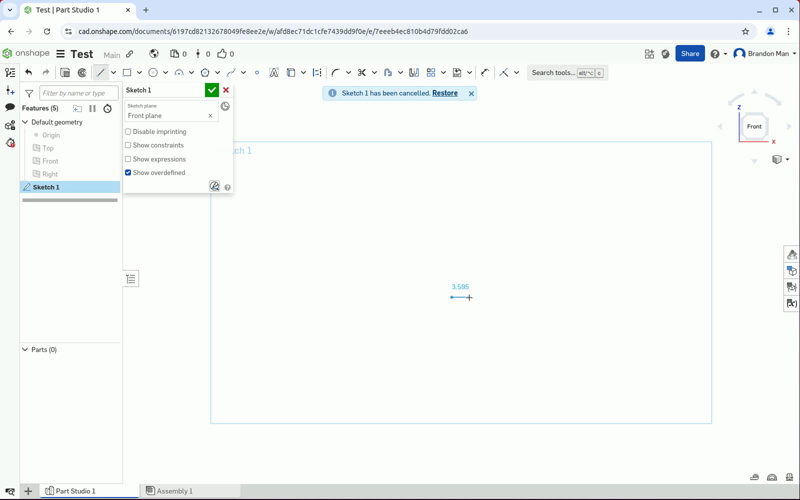
click(469, 297)
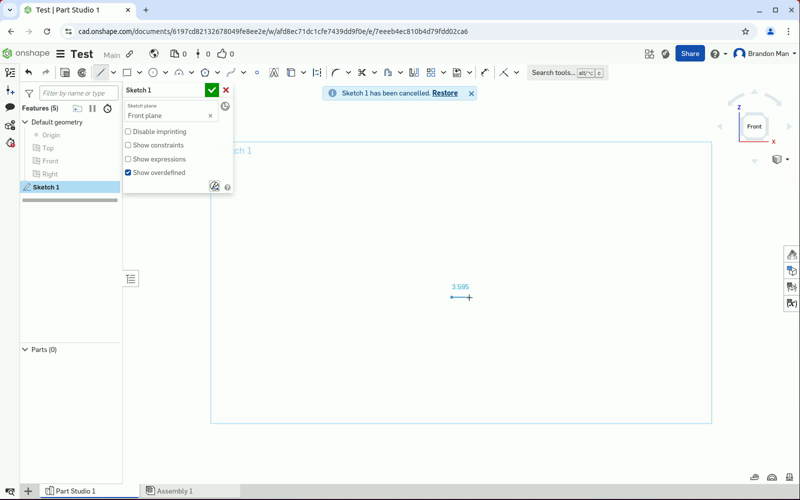
key_up(shift)
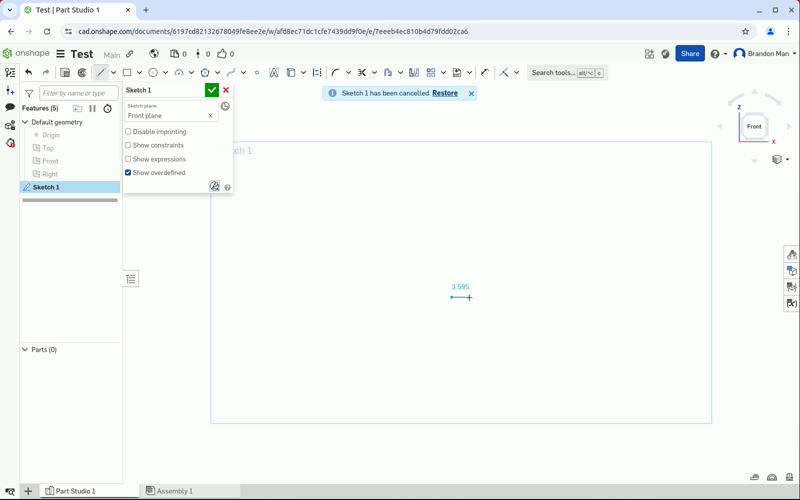
key_down(shift)
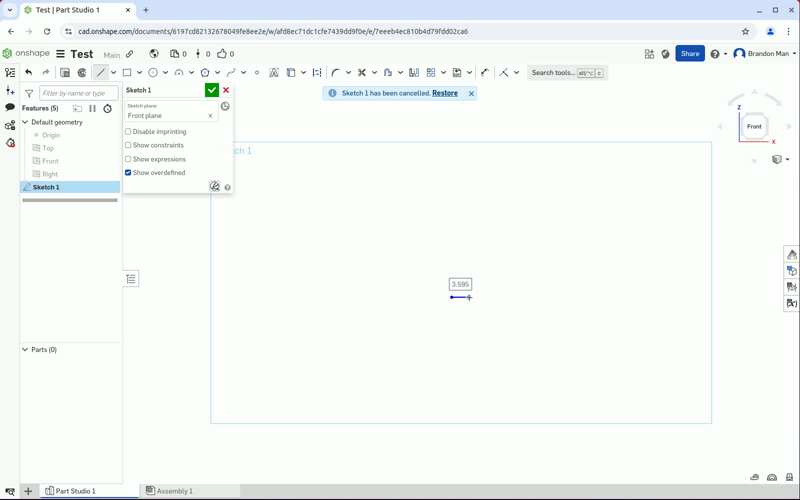
mouse_move(499, 297)
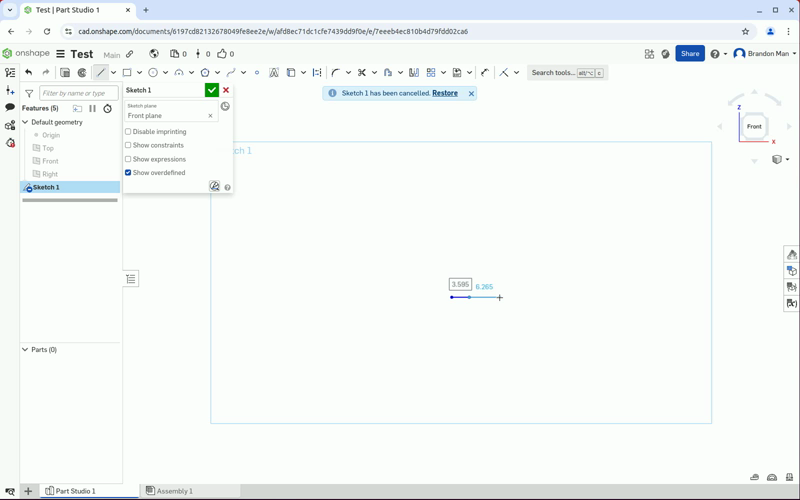
mouse_move(469, 267)
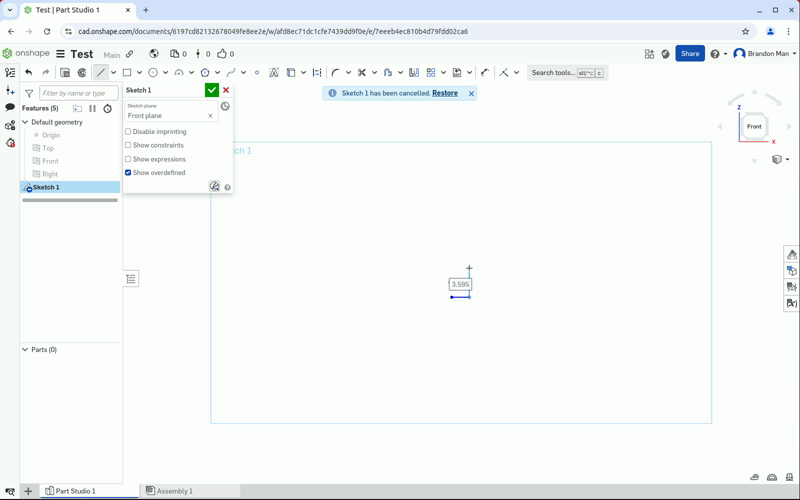
click(469, 267)
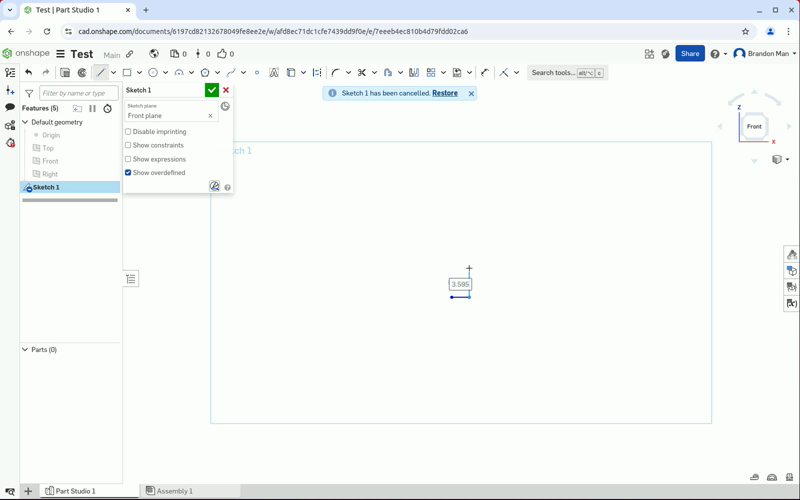
key_up(shift)
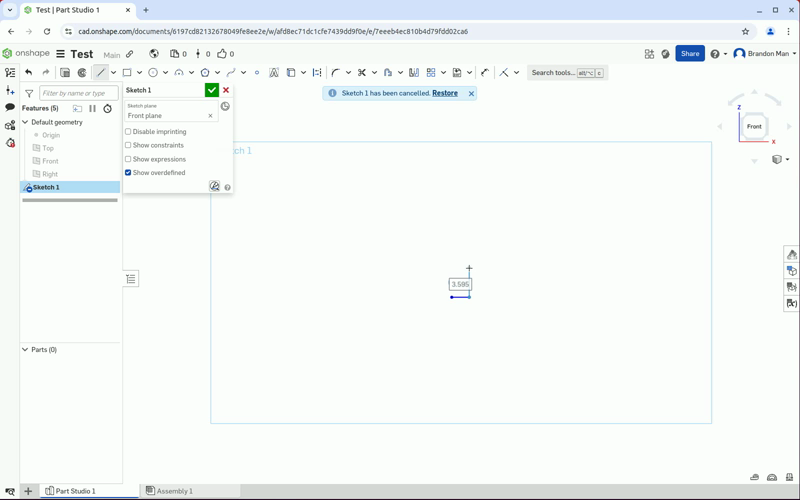
key_down(shift)
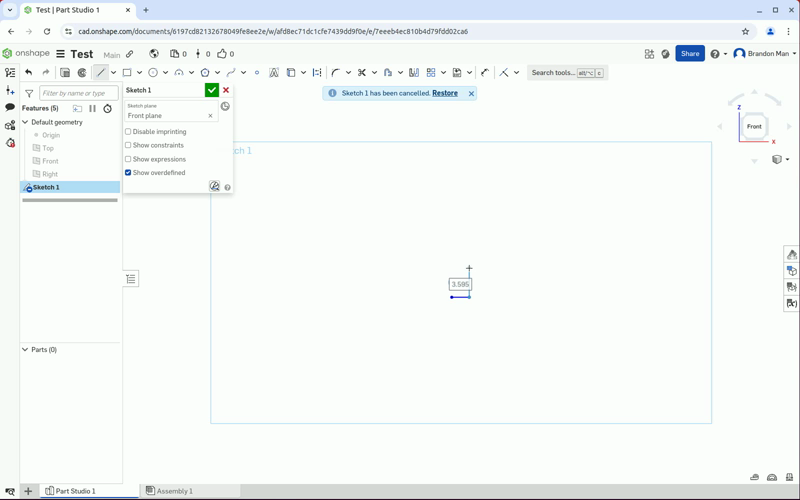
mouse_move(499, 267)
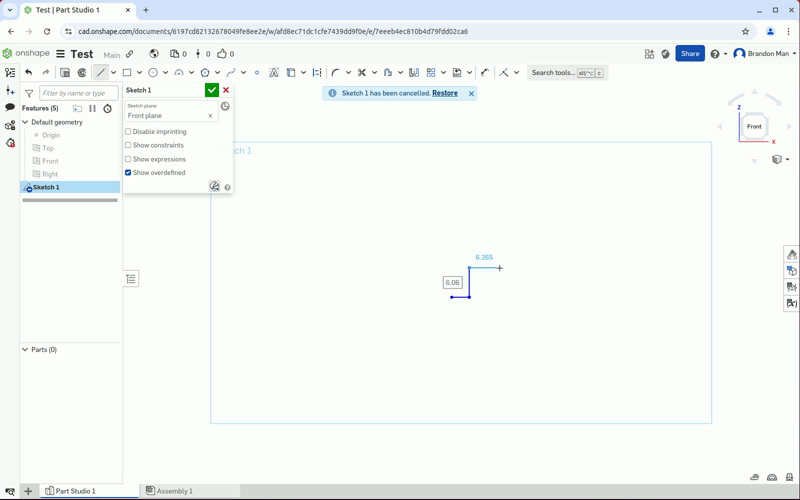
mouse_move(451, 267)
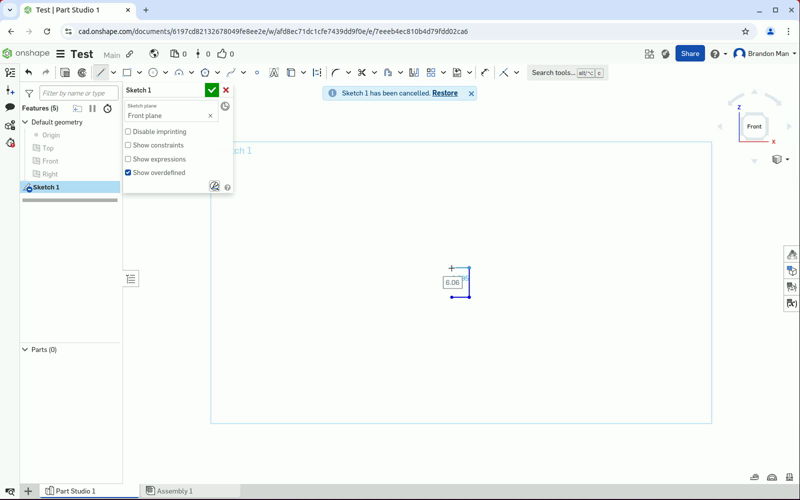
click(451, 267)
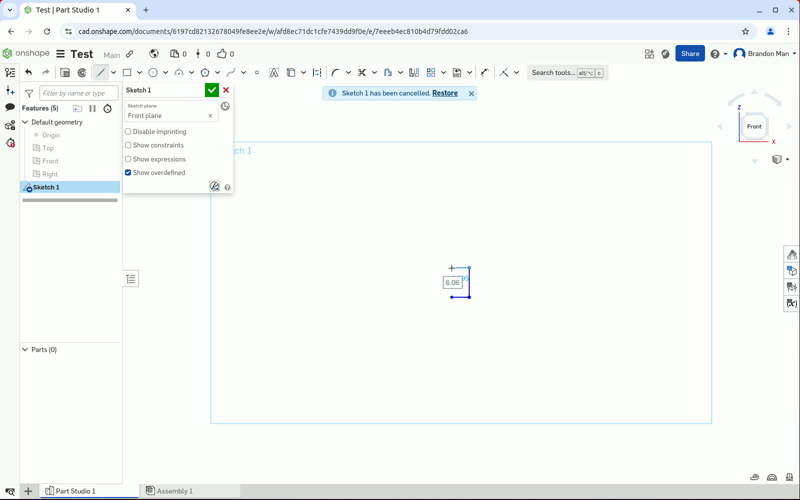
key_up(shift)
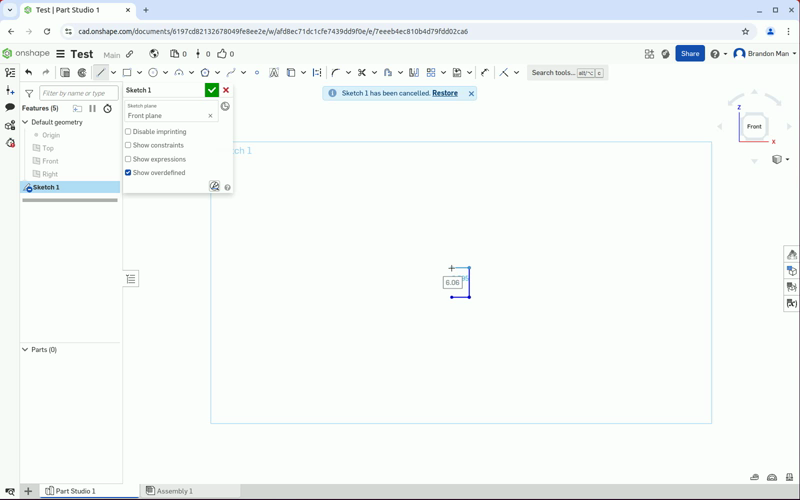
mouse_move(481, 267)
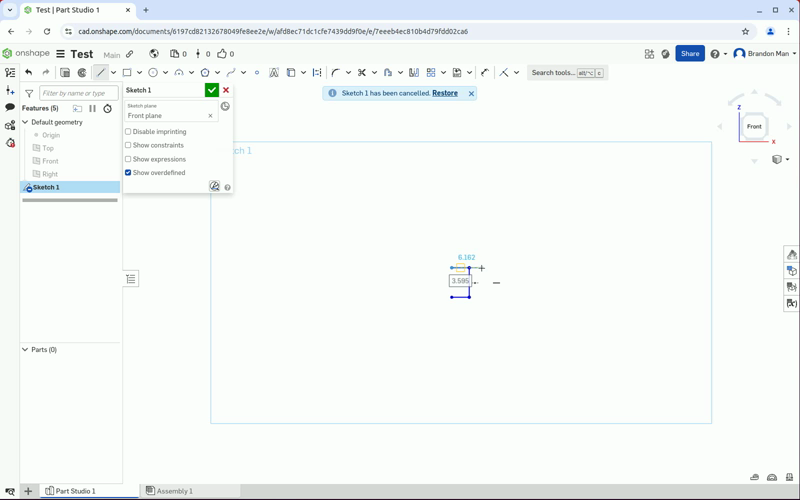
key_down(shift)
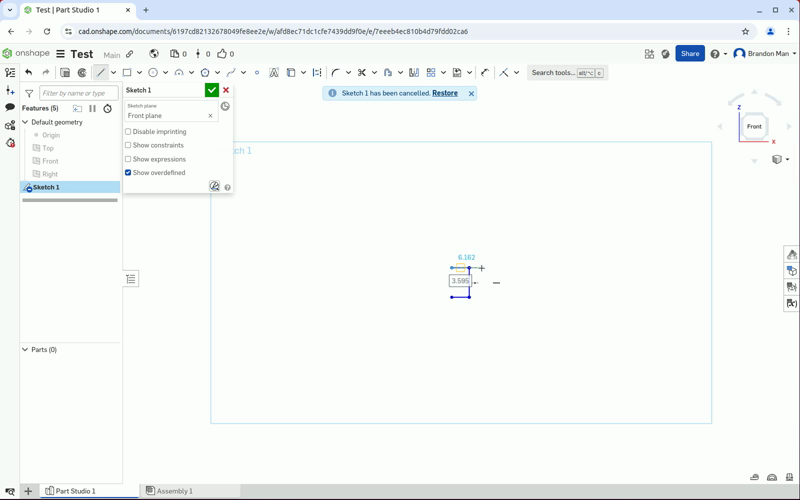
mouse_move(451, 297)
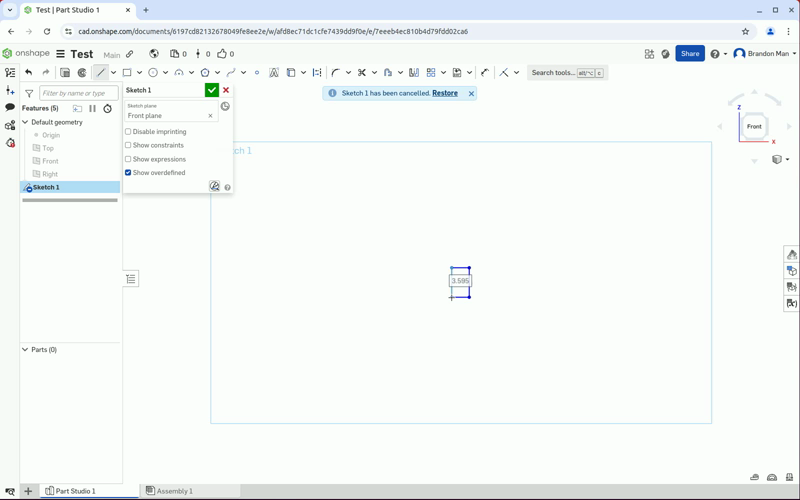
key_up(shift)
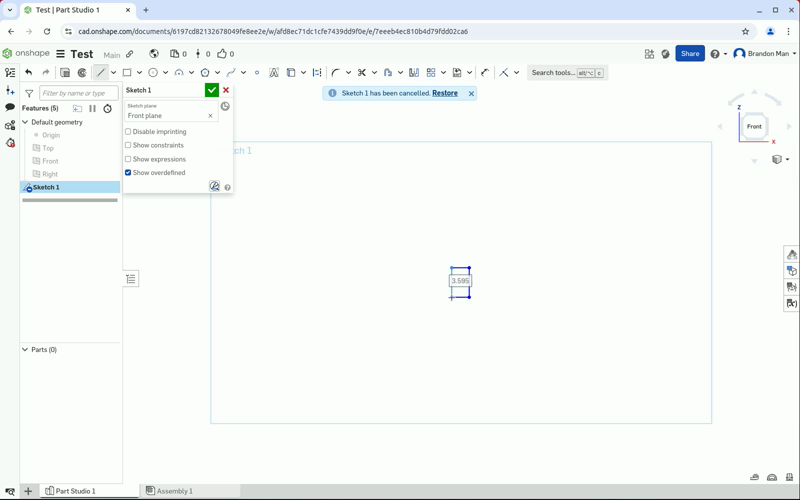
click(451, 297)
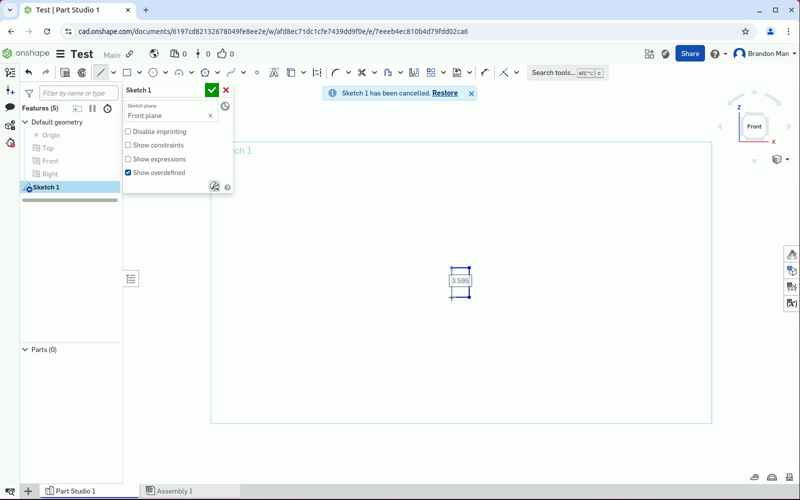
key(esc)
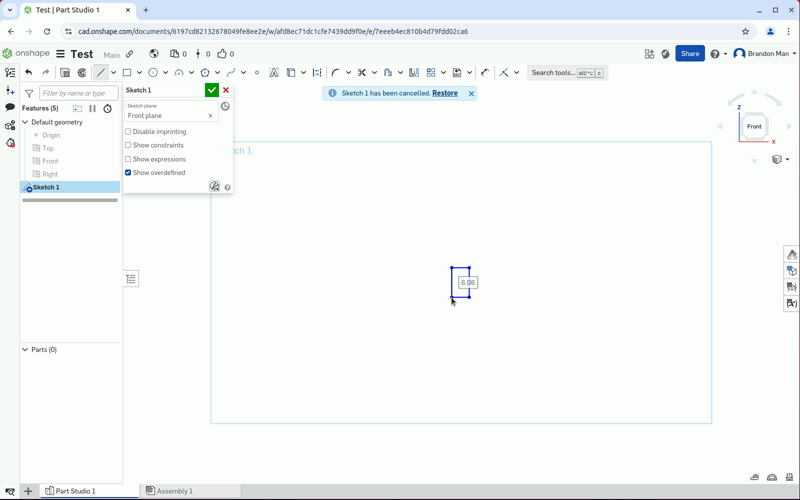
mouse_move(465, 293)
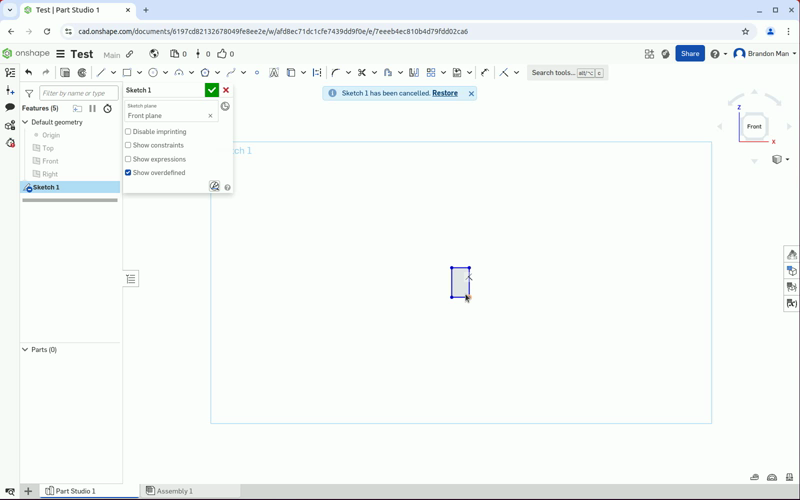
scroll(6)
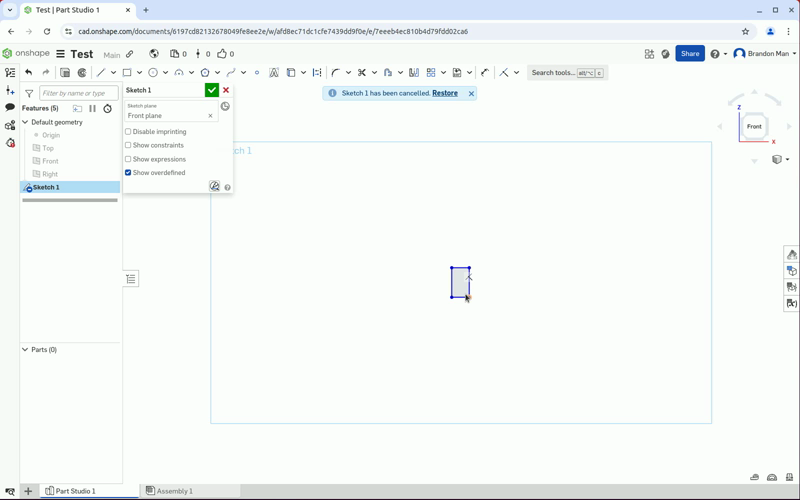
scroll(6)
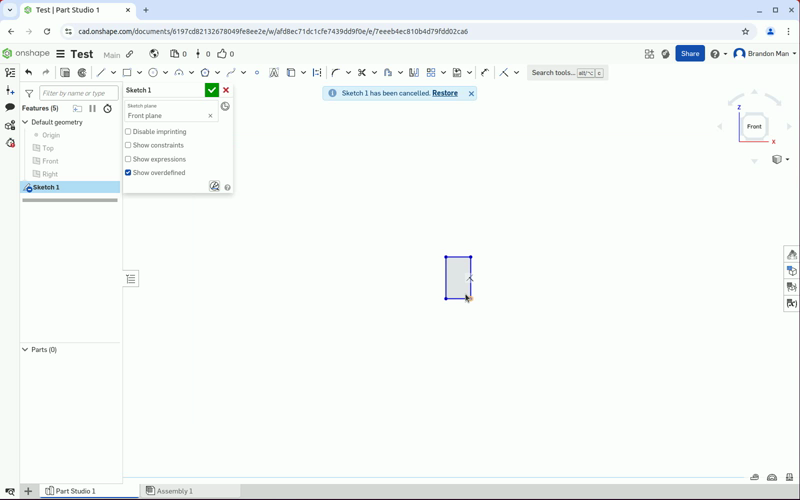
scroll(6)
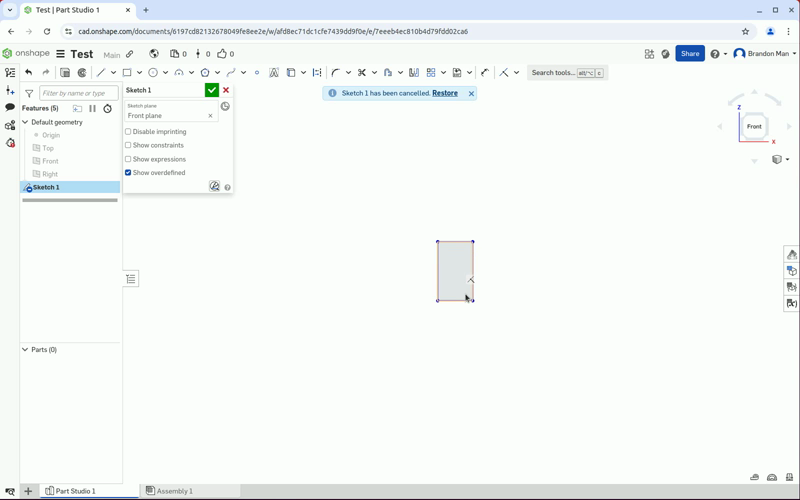
scroll(6)
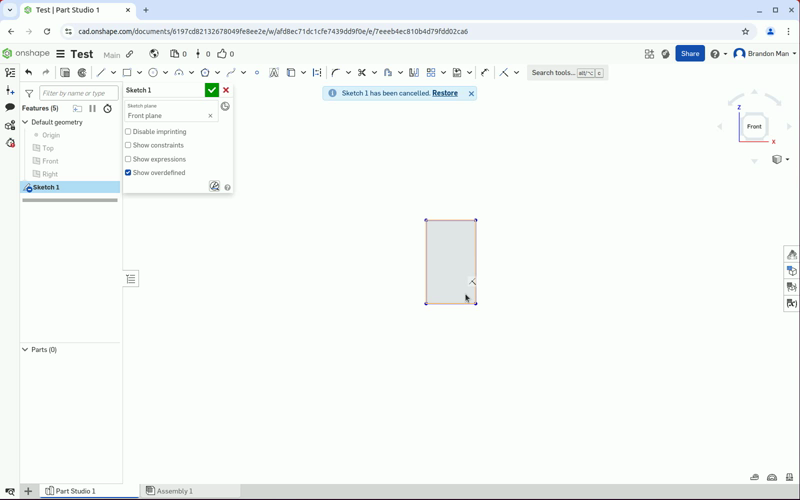
scroll(6)
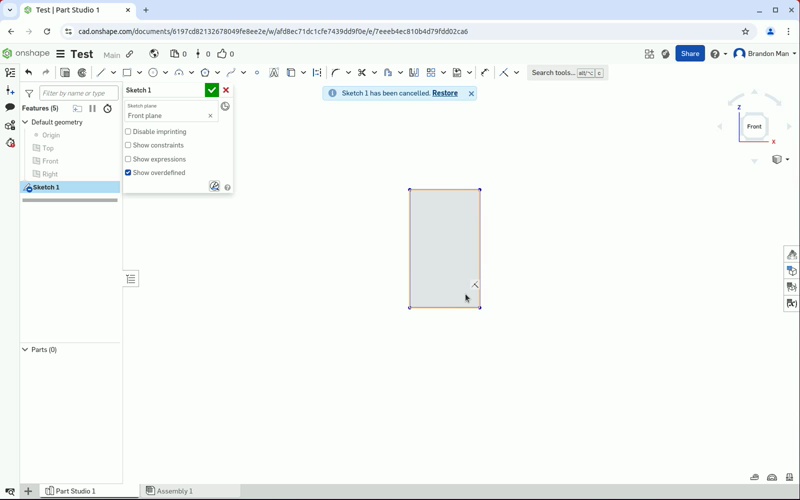
scroll(6)
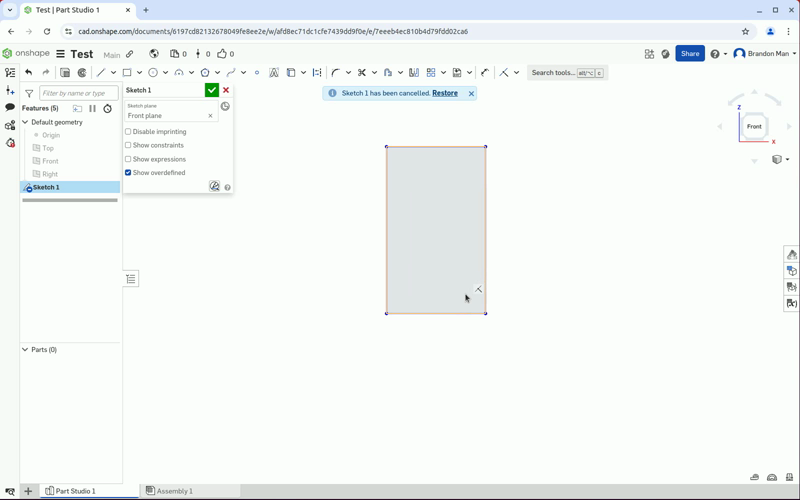
scroll(6)
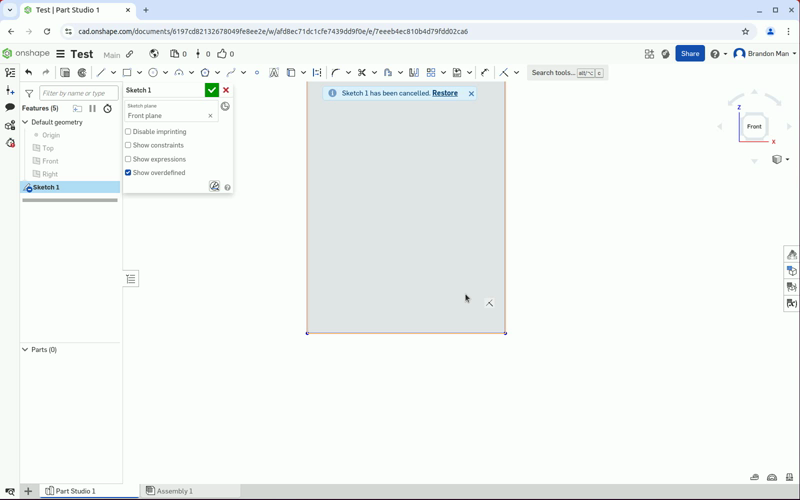
click(465, 293)
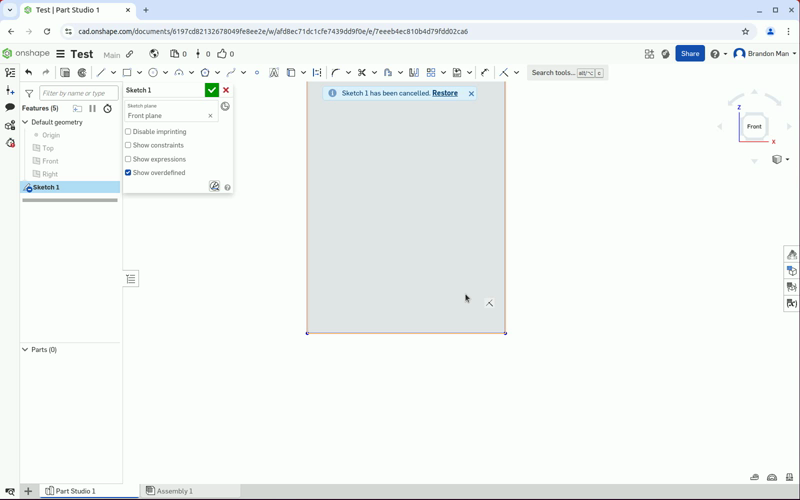
scroll(-6)
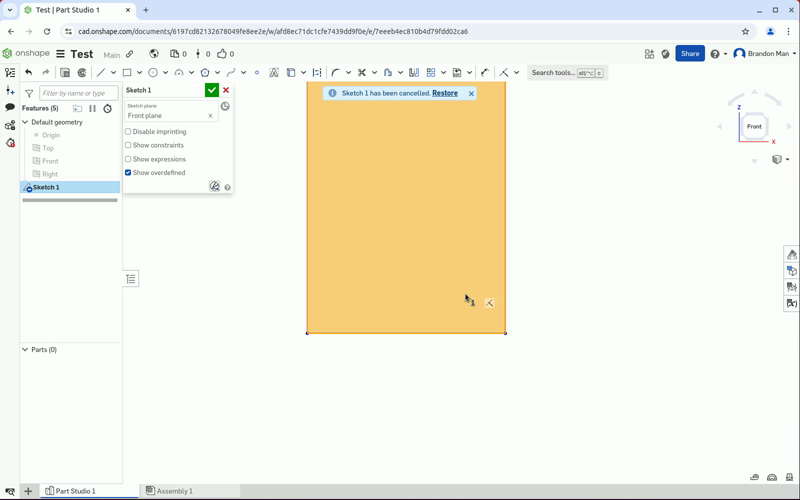
scroll(-6)
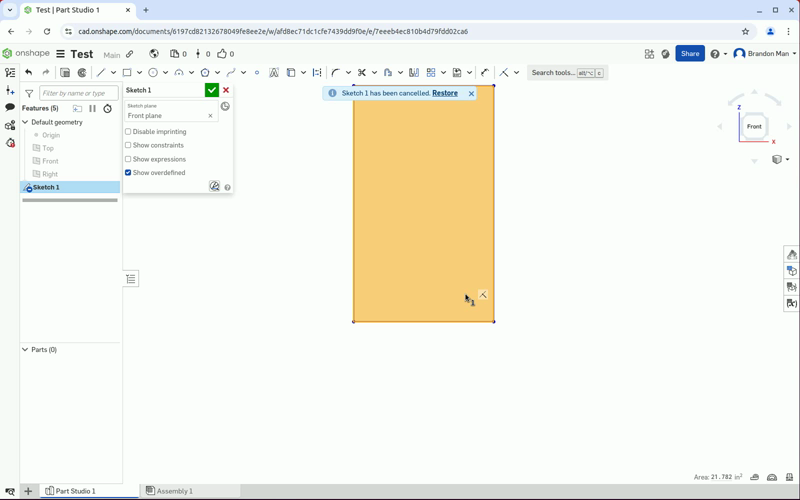
scroll(-6)
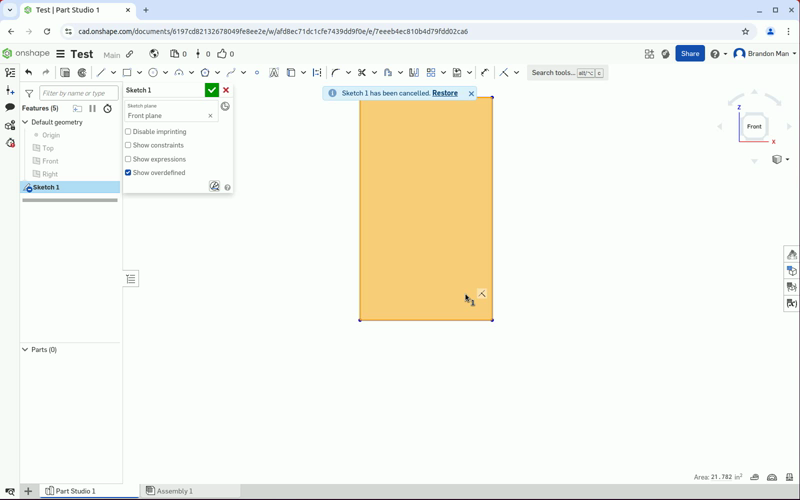
scroll(-6)
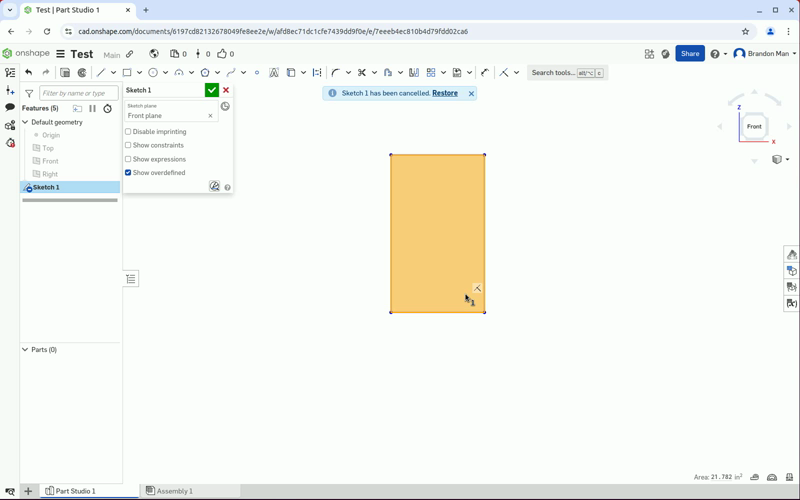
scroll(-6)
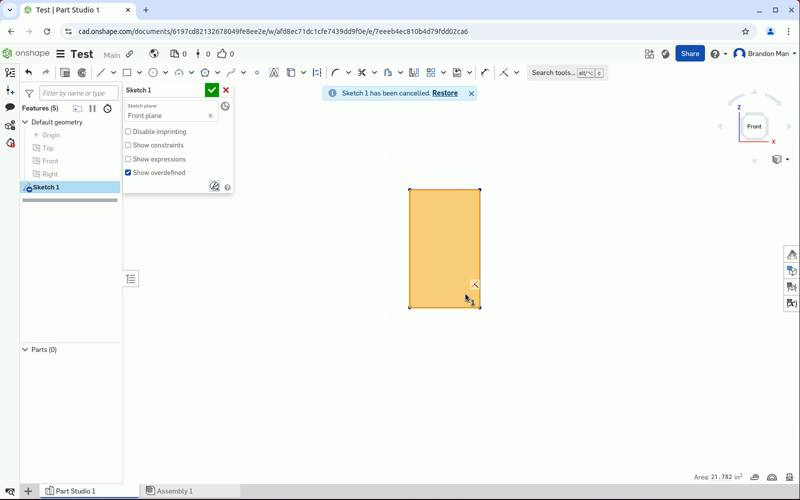
scroll(-6)
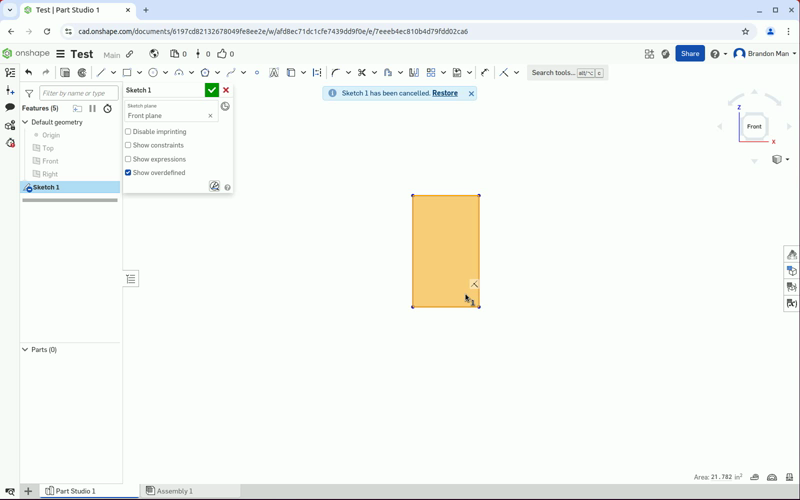
scroll(-6)
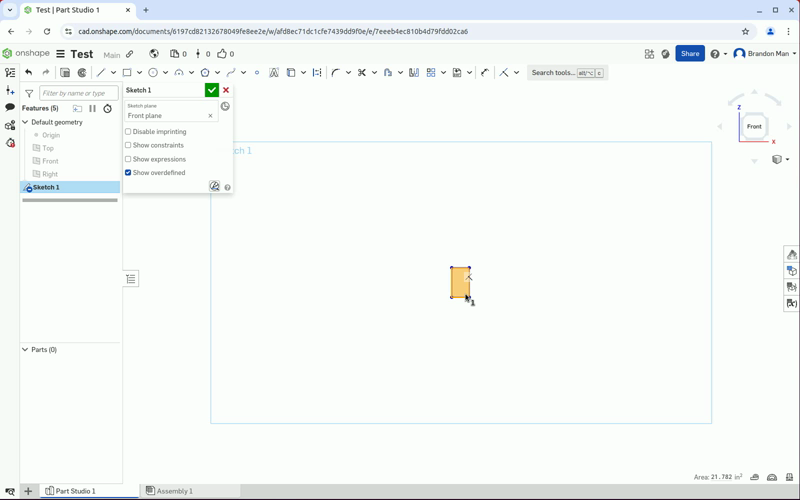
mouse_move(73, 352)
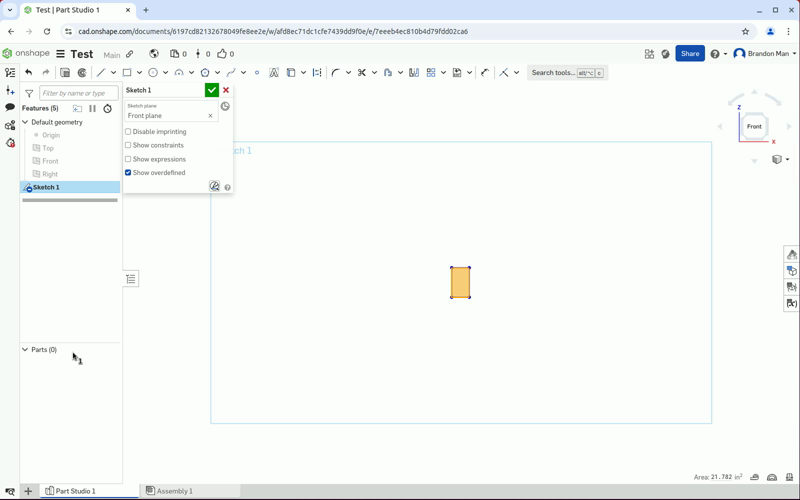
key(shift+y)
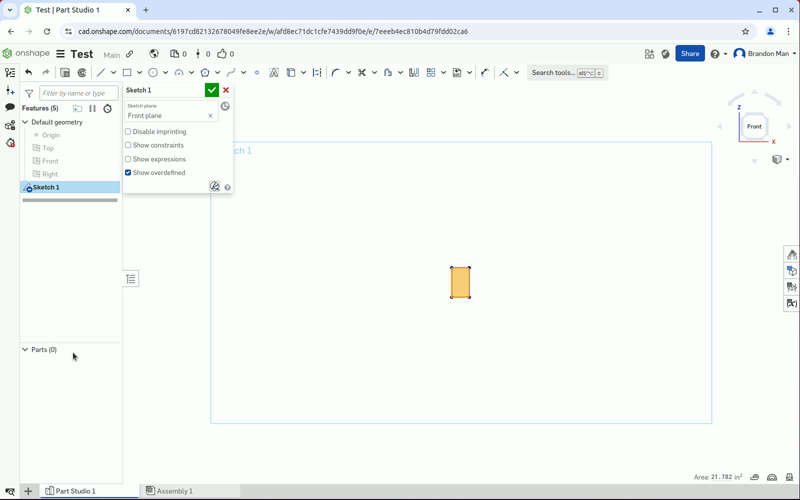
key(shift+e)
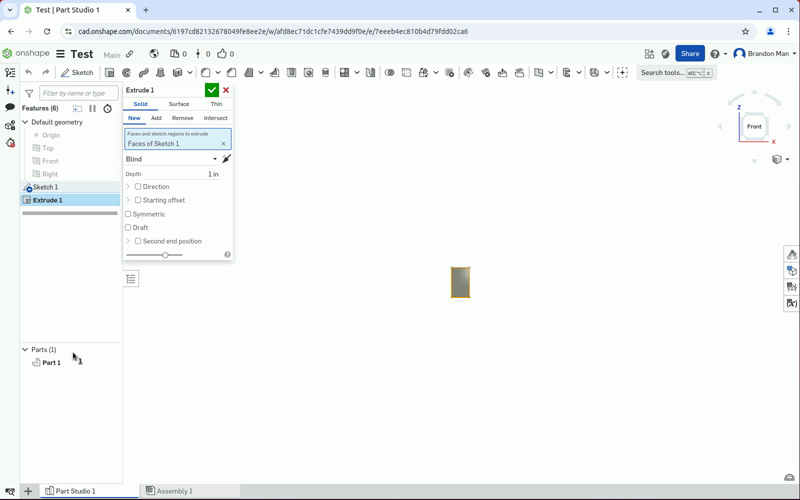
mouse_move(143, 106)
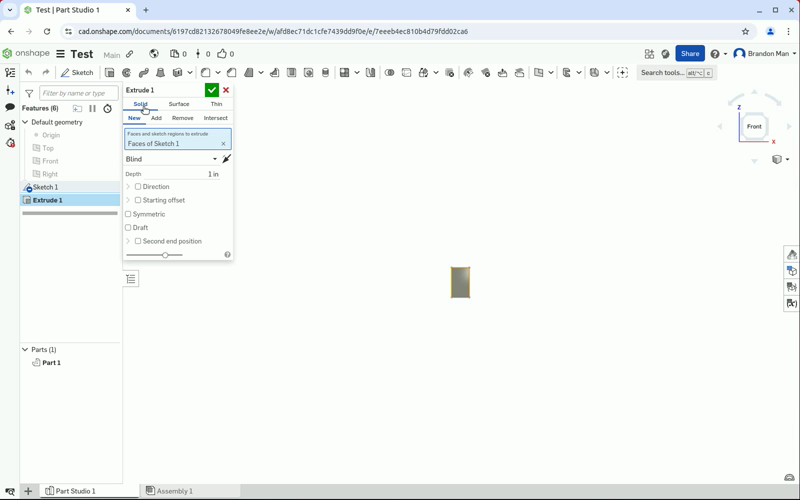
click(143, 106)
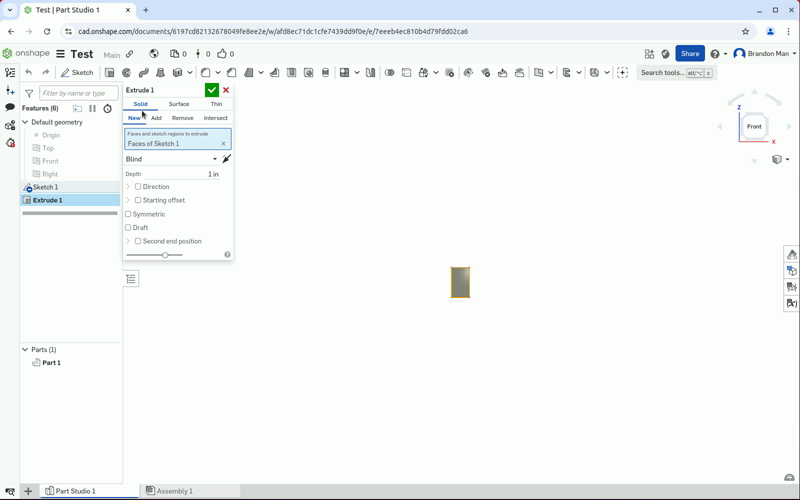
mouse_move(137, 120)
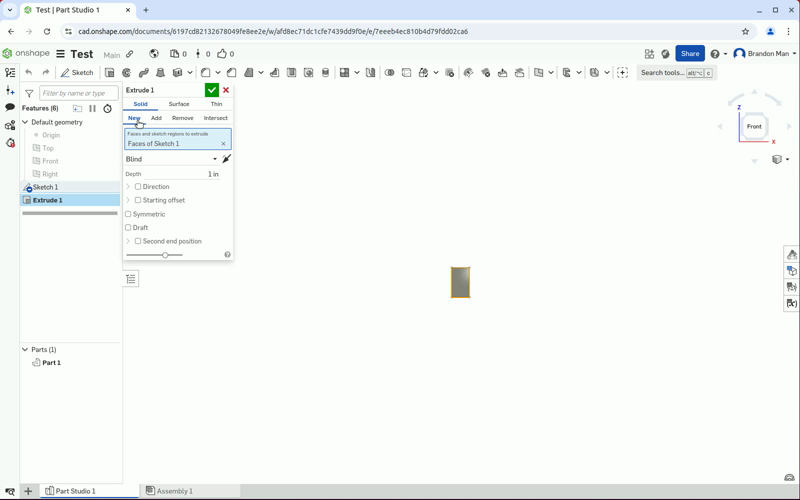
click(137, 120)
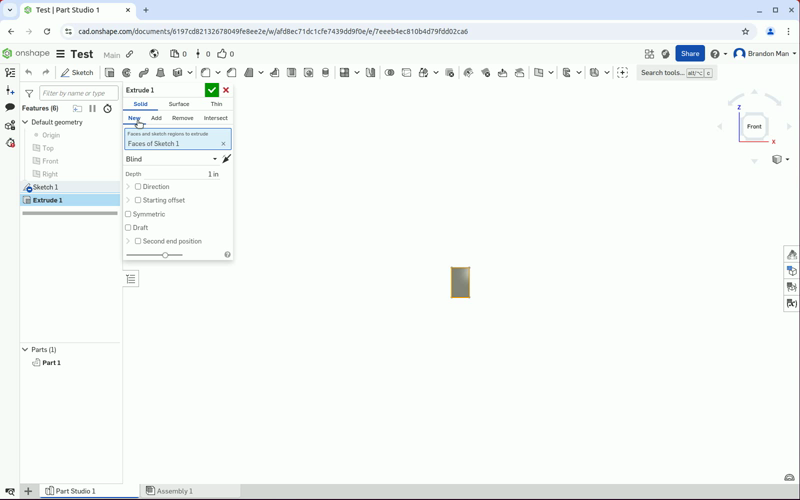
key(tab, 4)
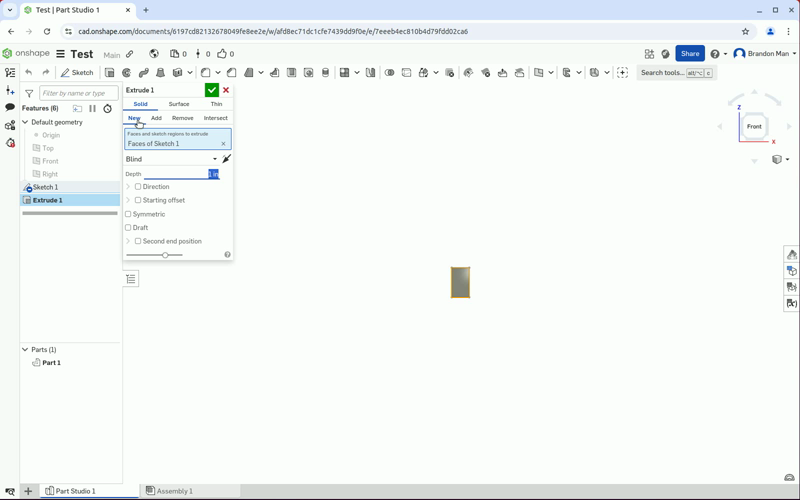
text(14.443)
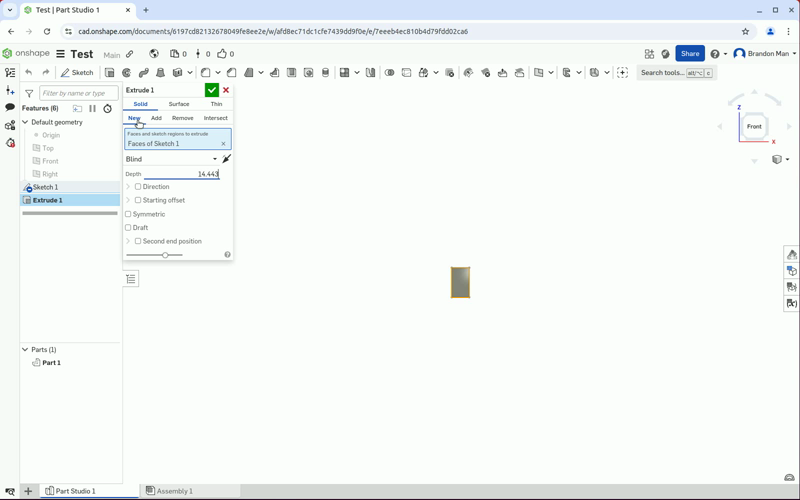
key(enter)
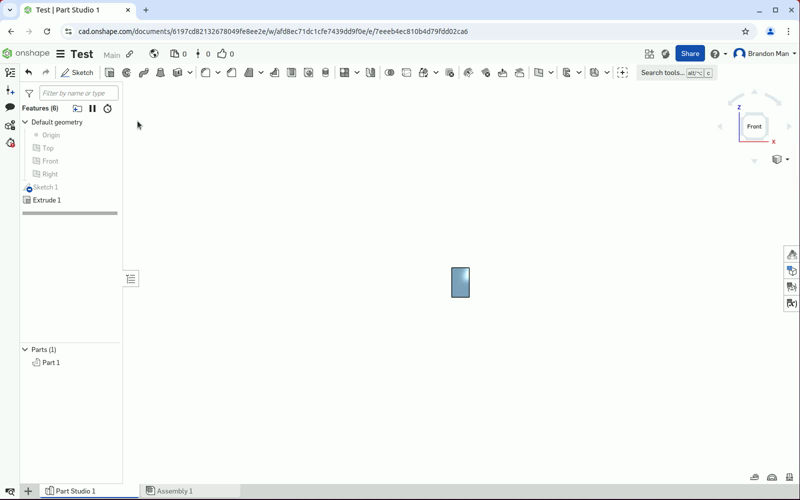
key(shift+h)
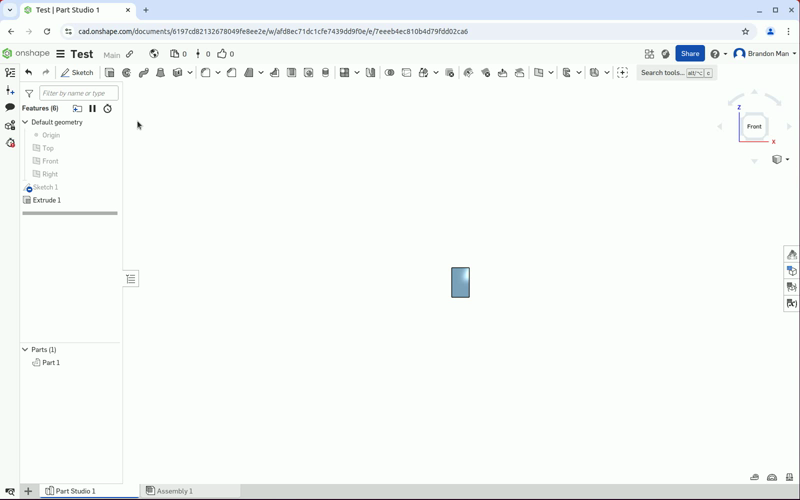
key(shift+h)
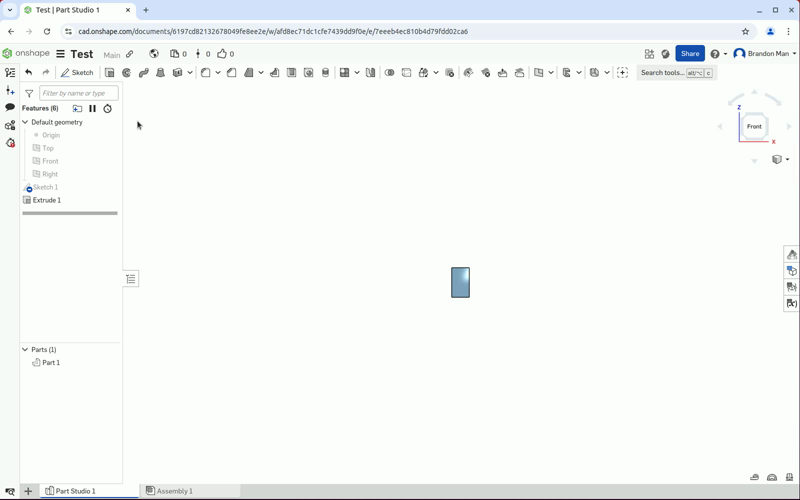
mouse_move(73, 189)
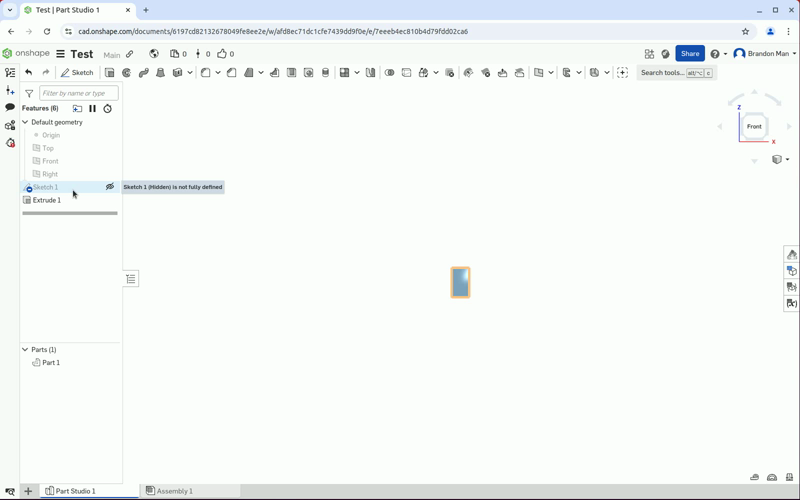
click(73, 189)
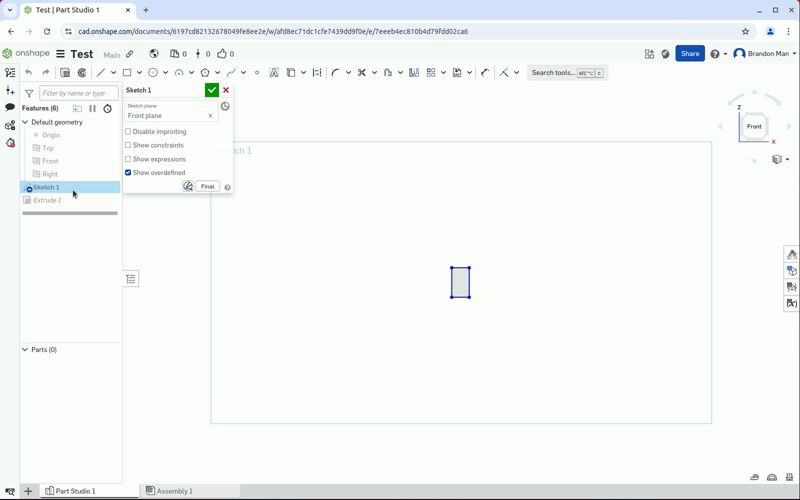
mouse_move(229, 92)
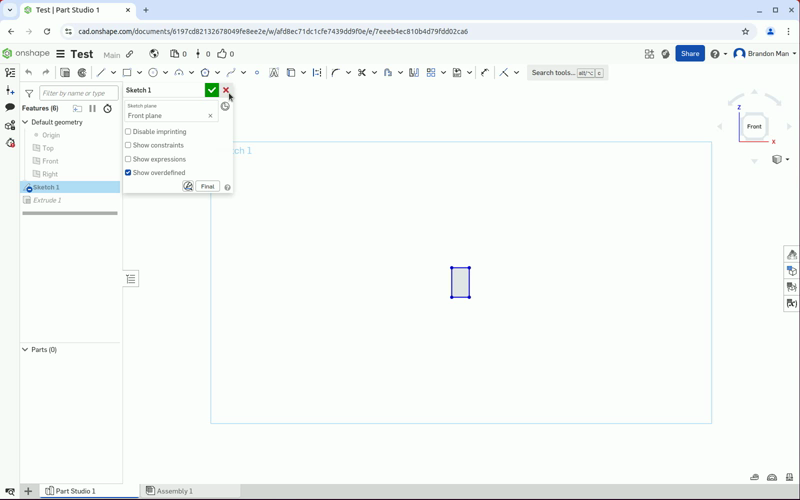
click(229, 92)
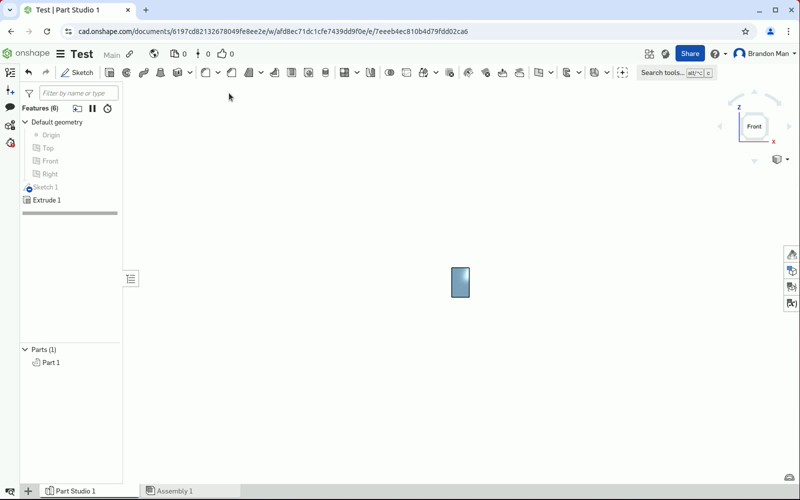
mouse_move(541, 75)
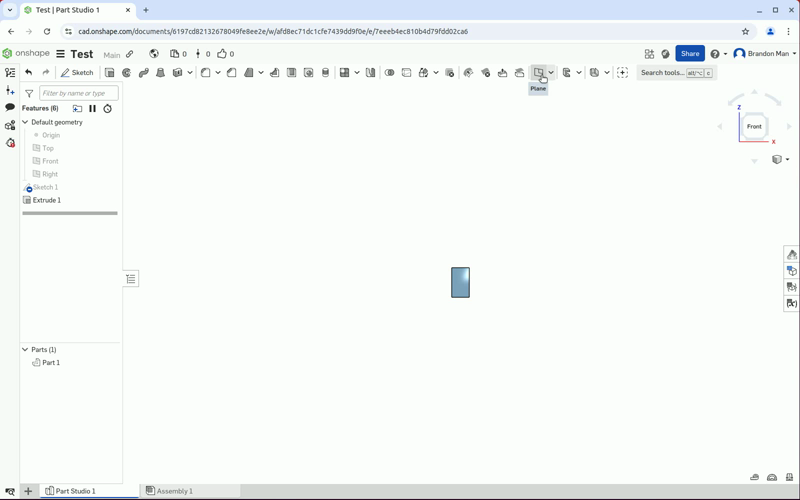
click(541, 75)
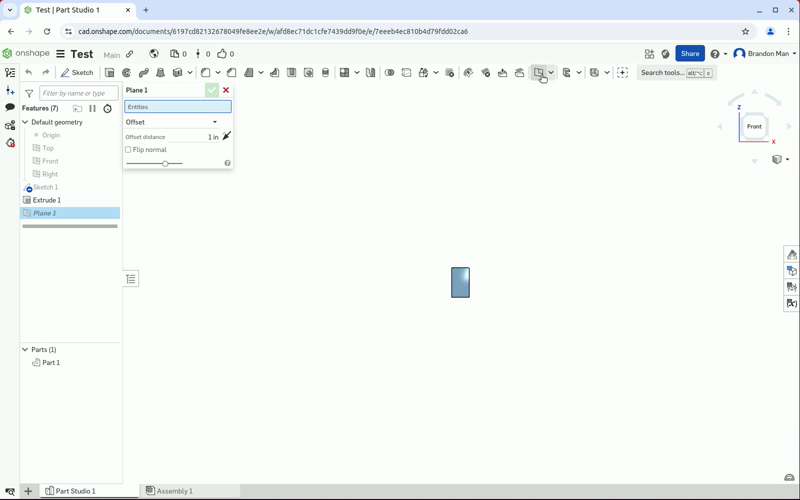
mouse_move(73, 163)
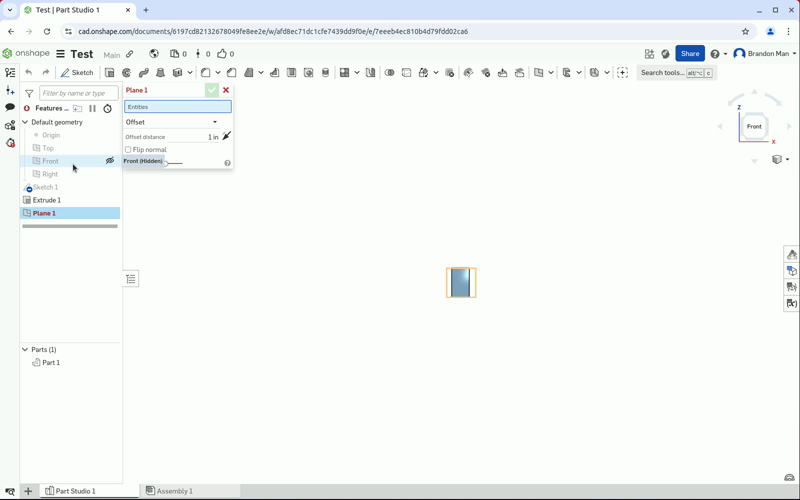
click(73, 163)
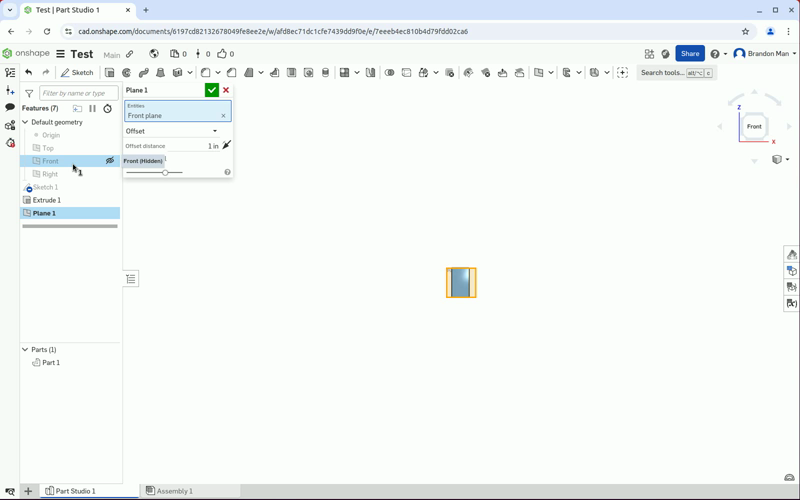
key(tab, 2)
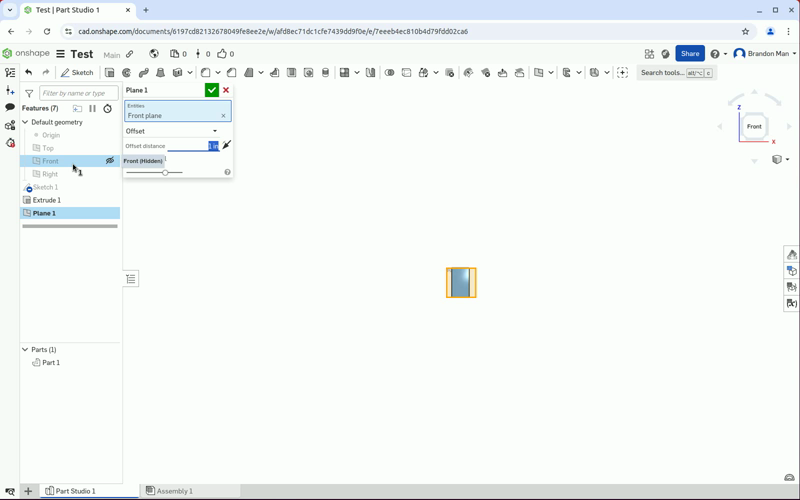
text(14.45)
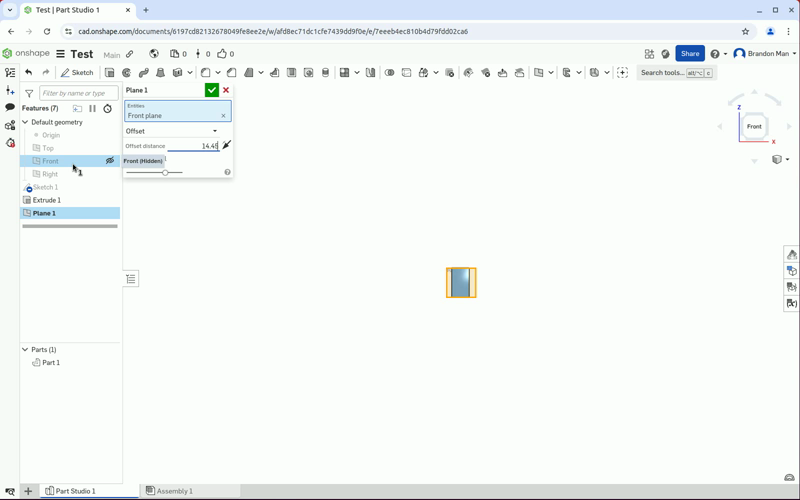
key(enter, 2)
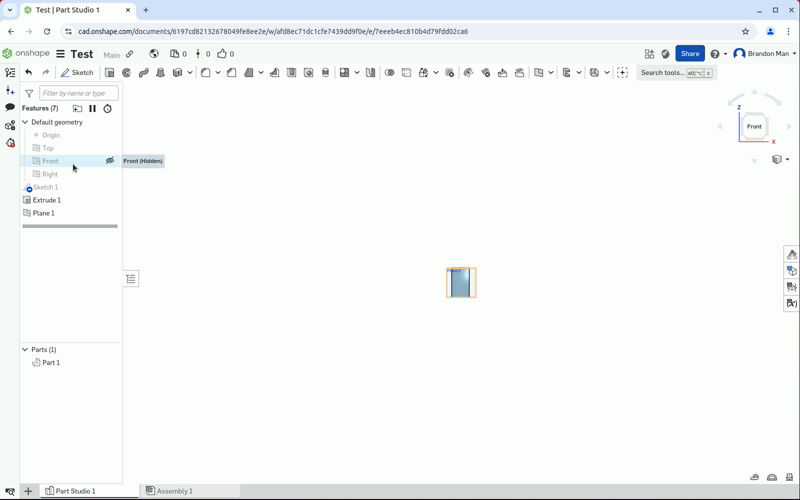
key(shift+s)
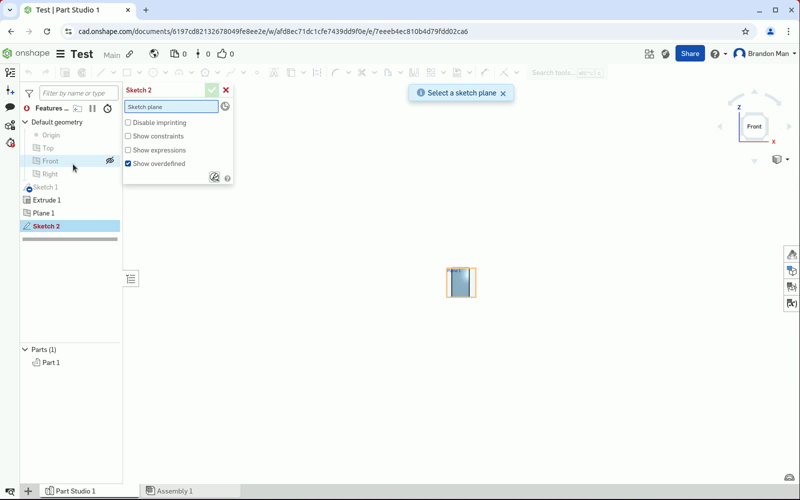
mouse_move(73, 215)
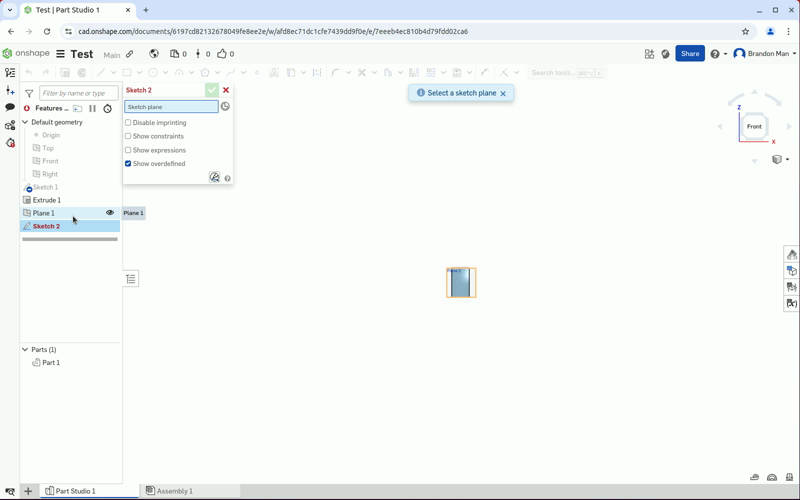
click(73, 215)
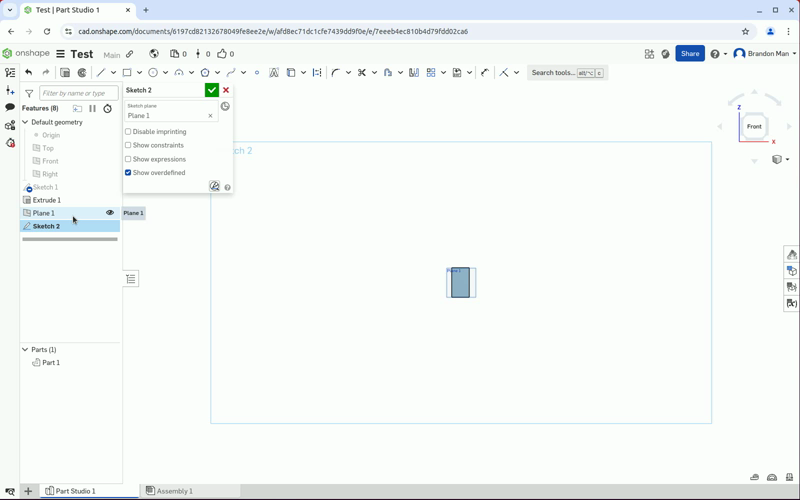
mouse_move(73, 352)
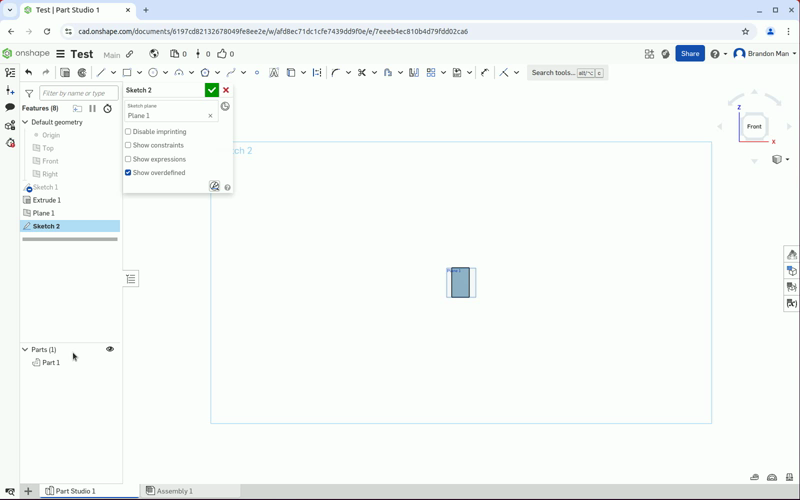
key(y)
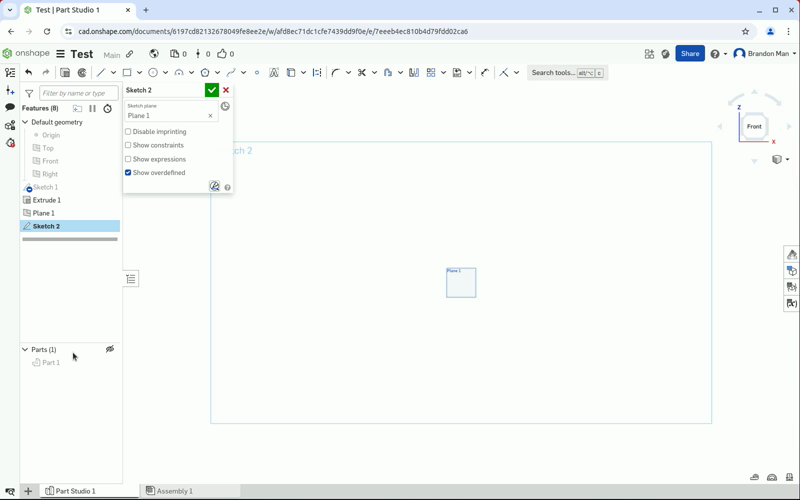
key(c)
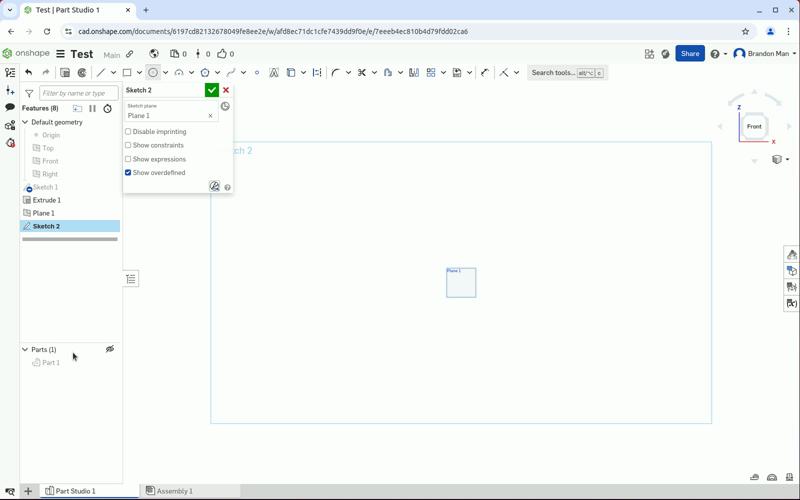
key_down(shift)
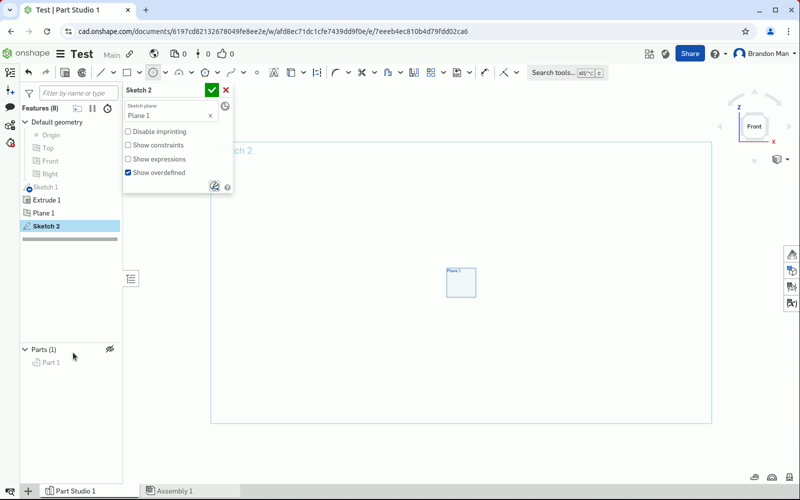
mouse_move(460, 282)
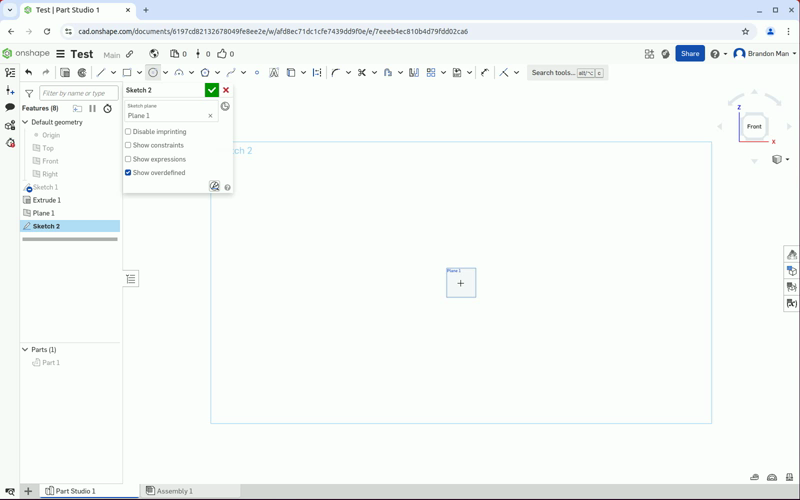
click(460, 282)
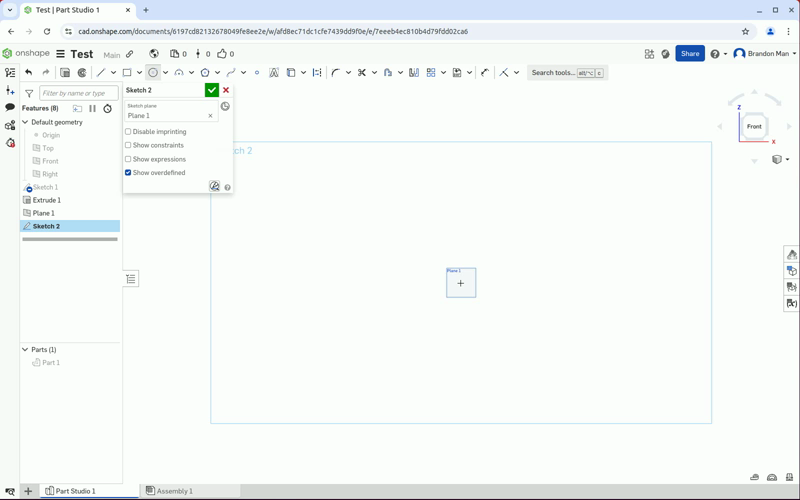
key_up(shift)
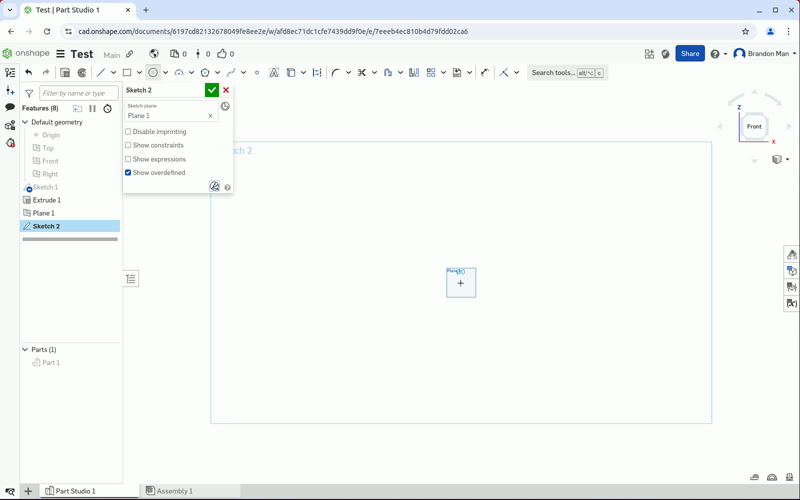
mouse_move(470, 282)
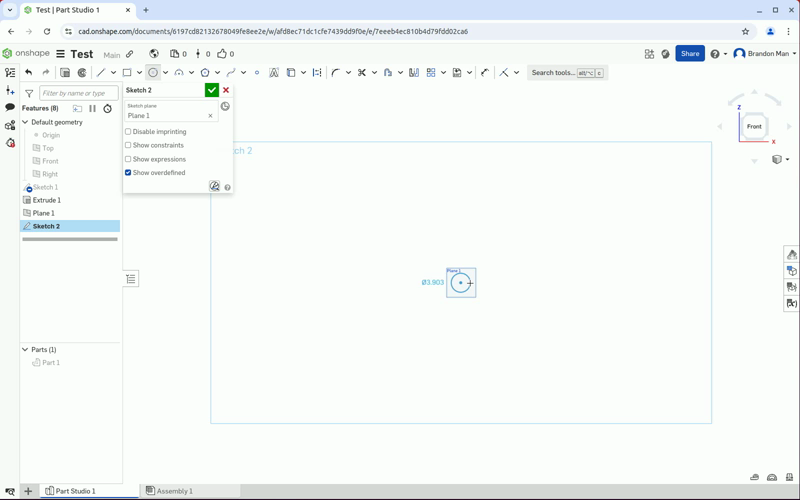
click(470, 282)
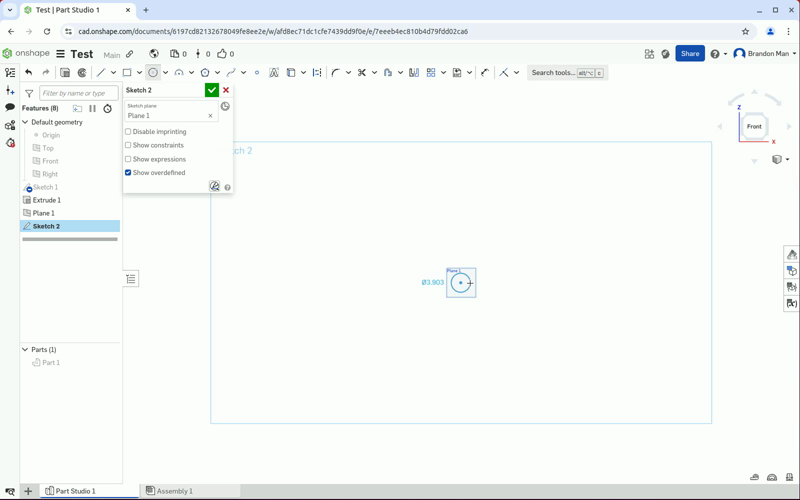
key(esc)
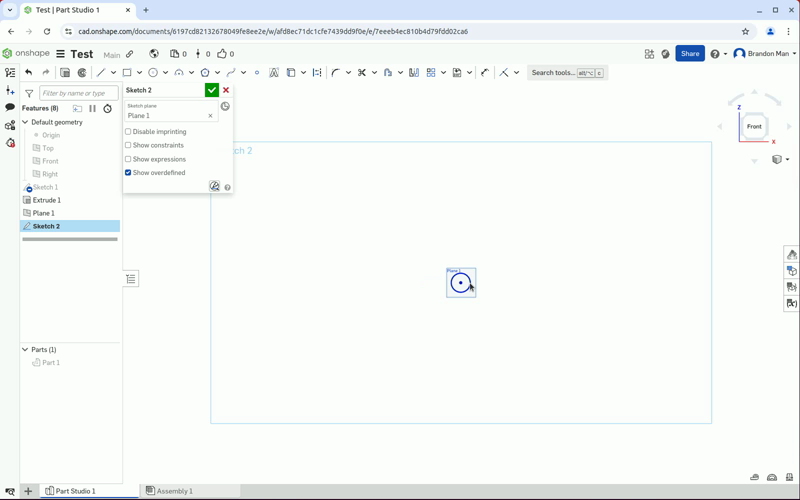
mouse_move(455, 285)
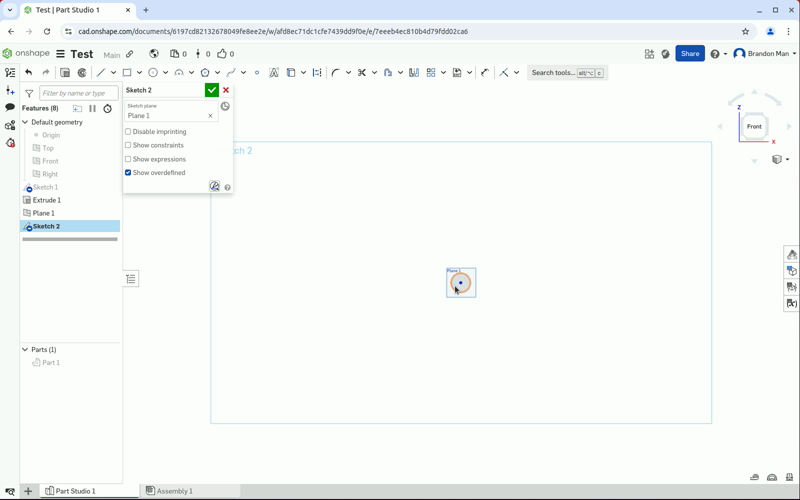
scroll(6)
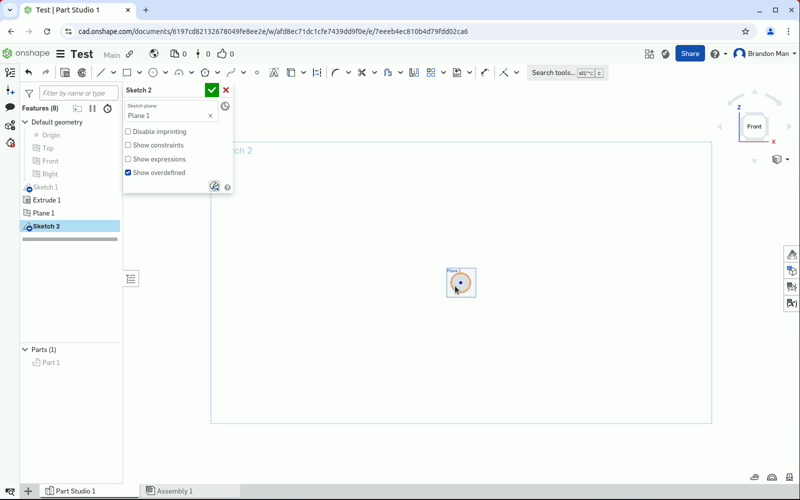
scroll(6)
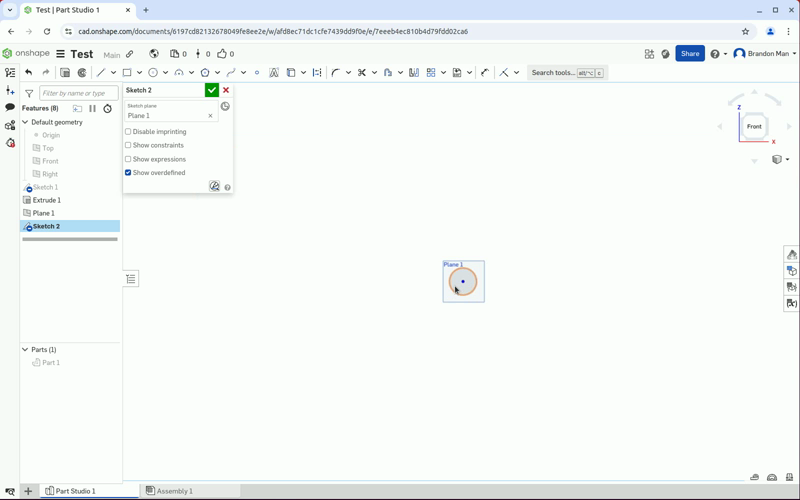
scroll(6)
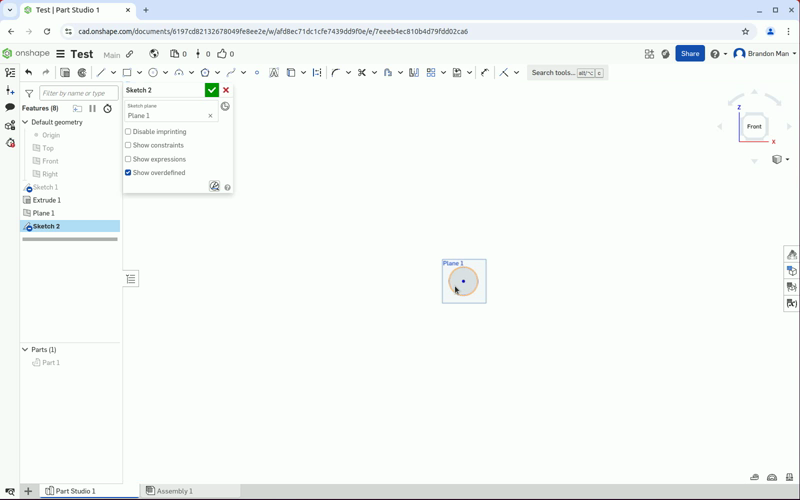
scroll(6)
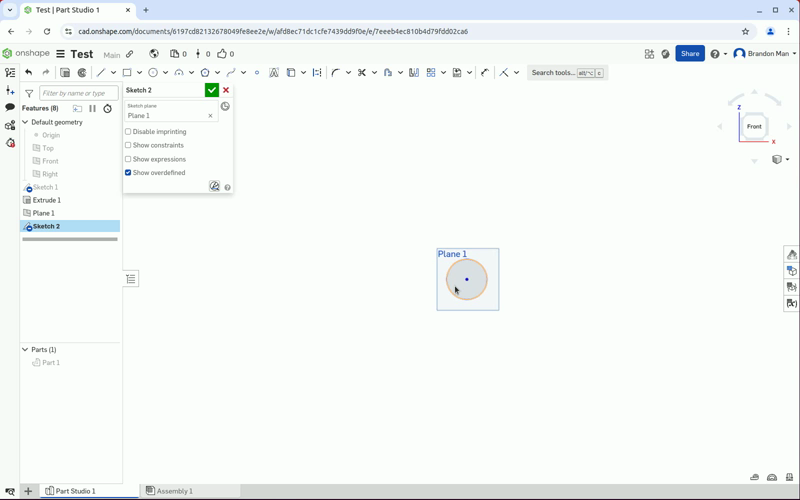
scroll(6)
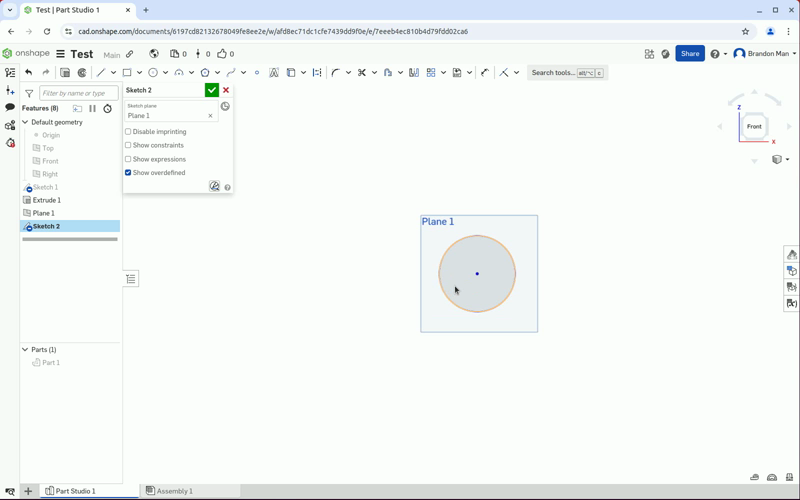
scroll(6)
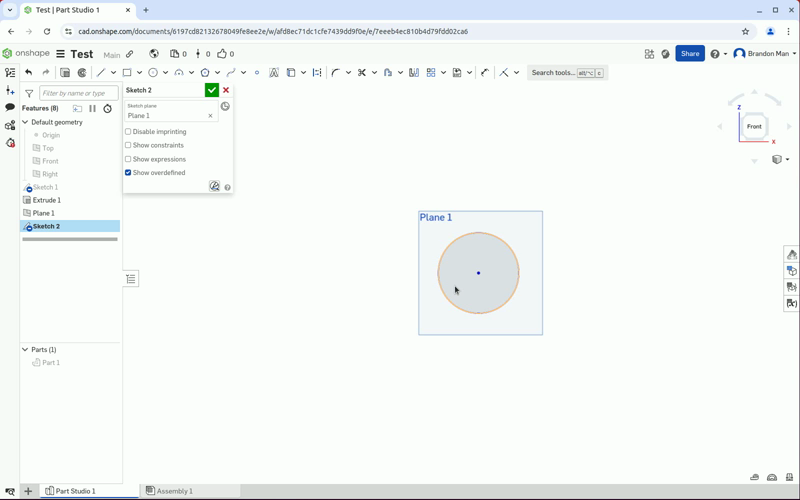
scroll(6)
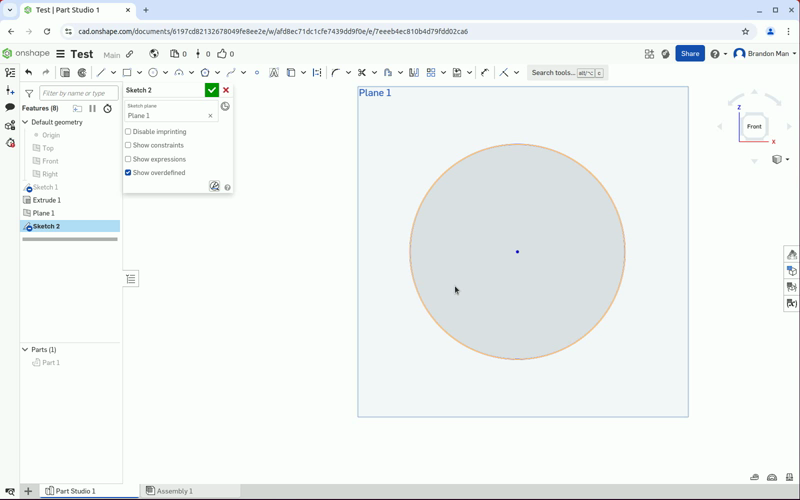
click(455, 285)
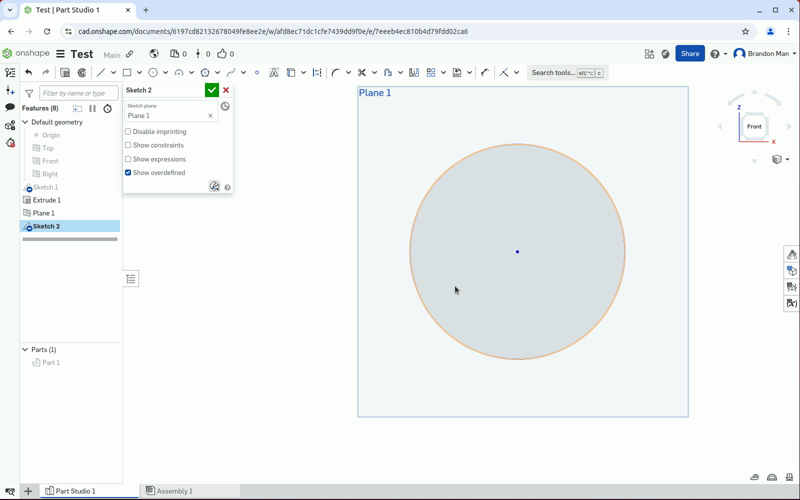
scroll(-6)
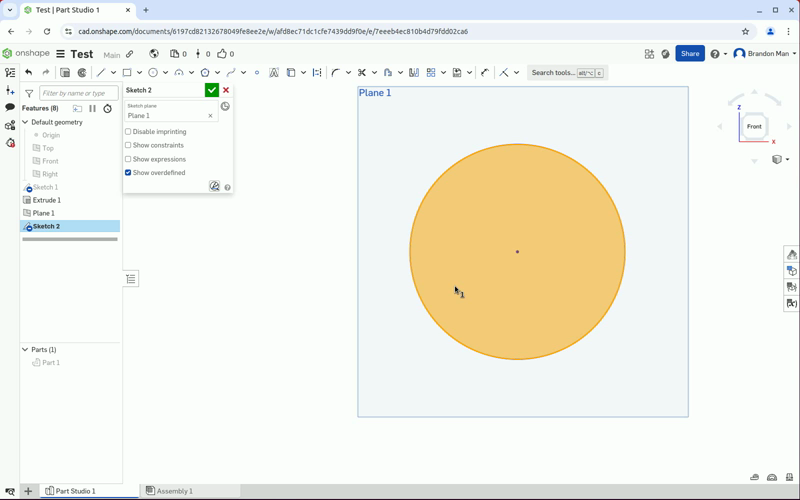
scroll(-6)
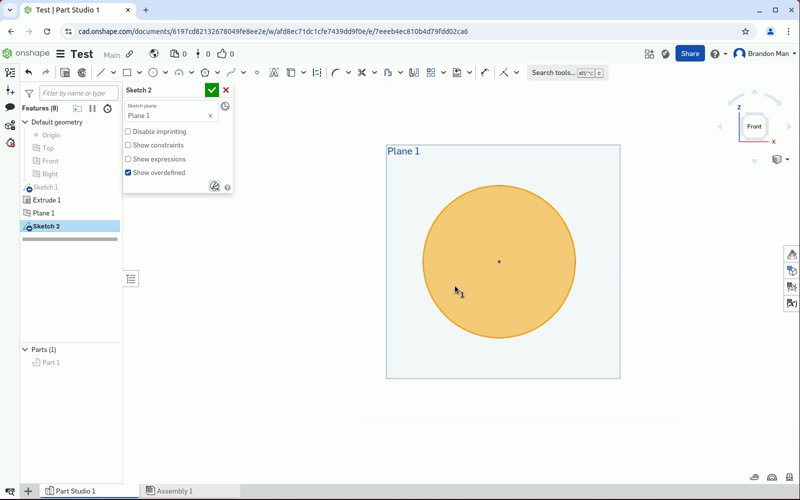
scroll(-6)
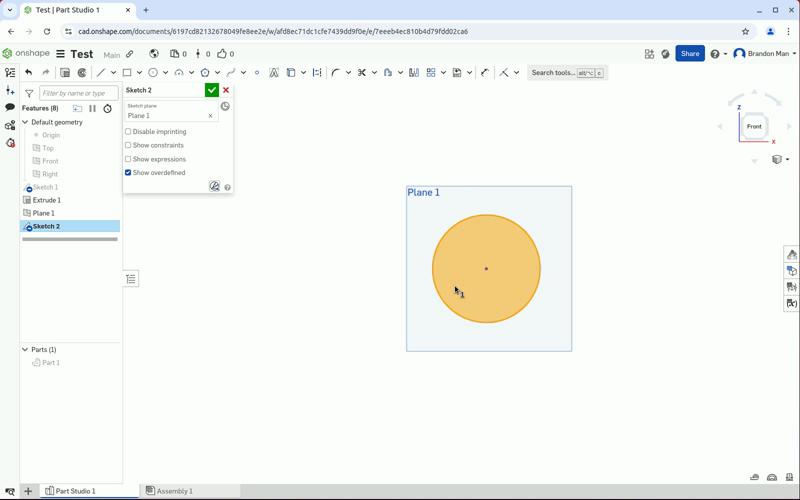
scroll(-6)
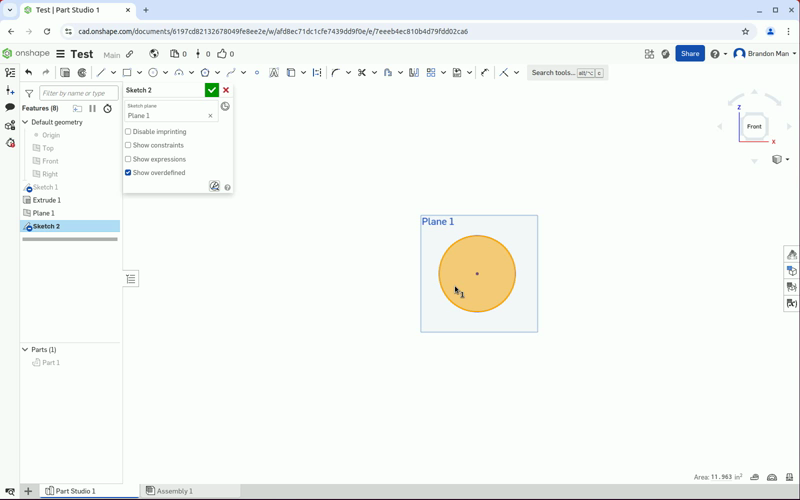
scroll(-6)
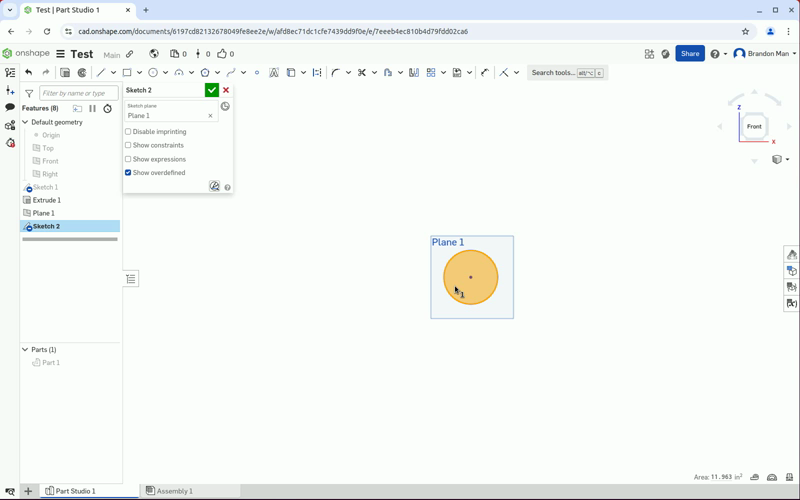
scroll(-6)
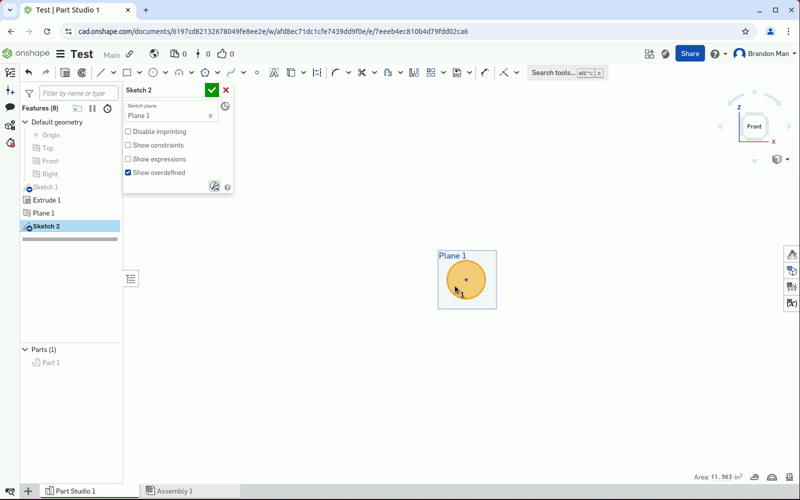
scroll(-6)
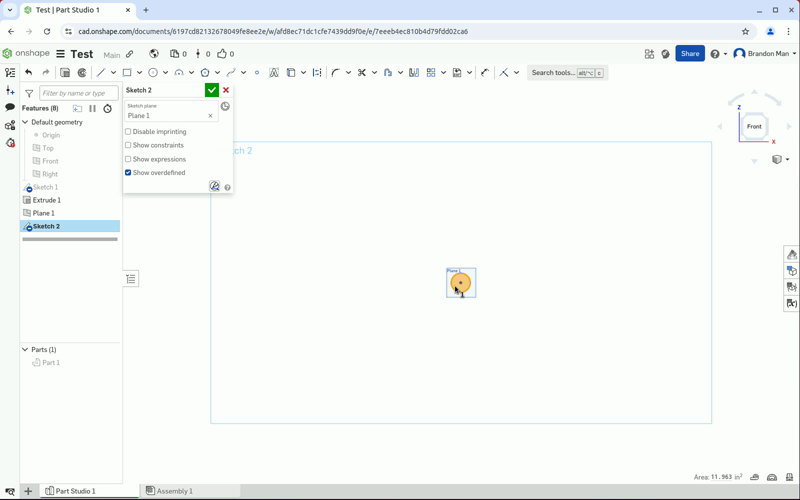
mouse_move(73, 352)
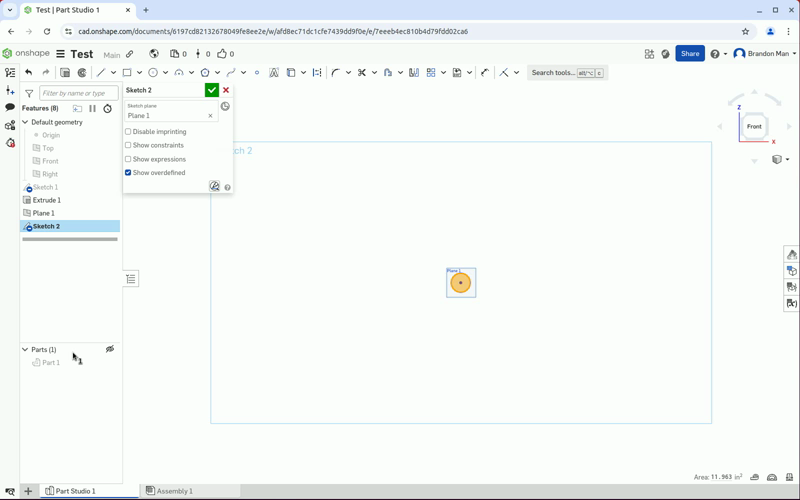
key(shift+y)
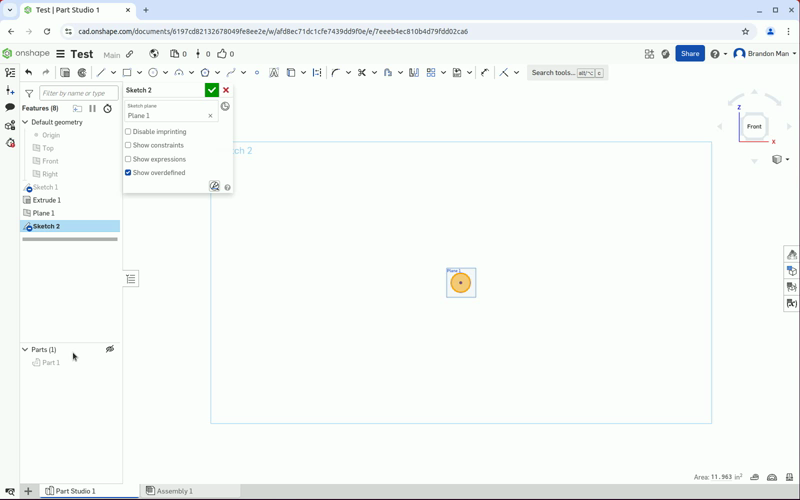
key(shift+e)
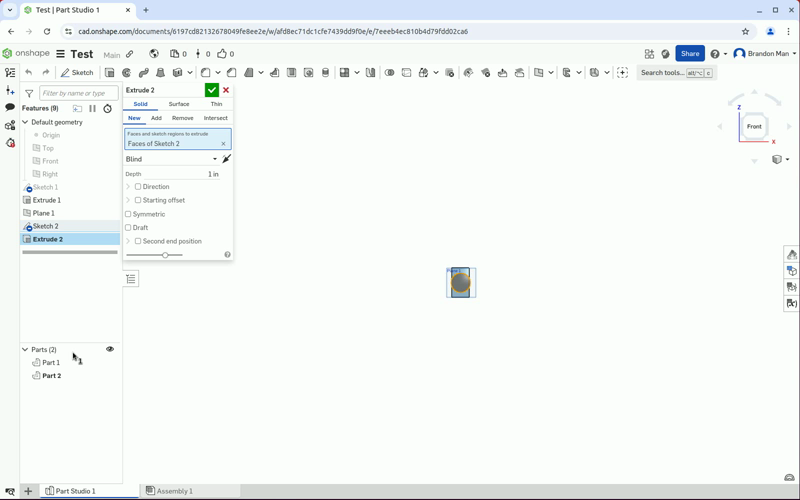
mouse_move(143, 106)
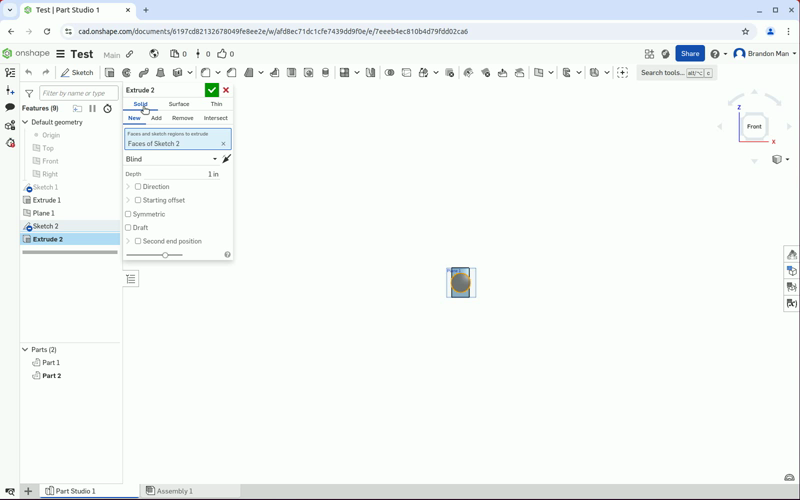
click(143, 106)
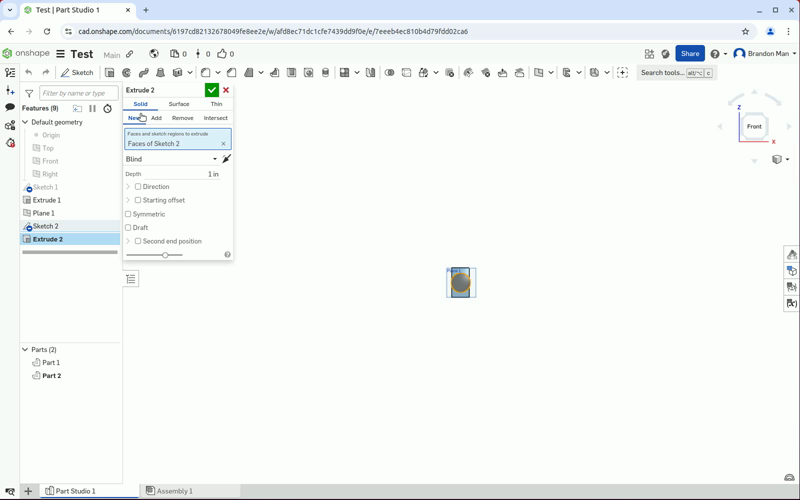
mouse_move(137, 120)
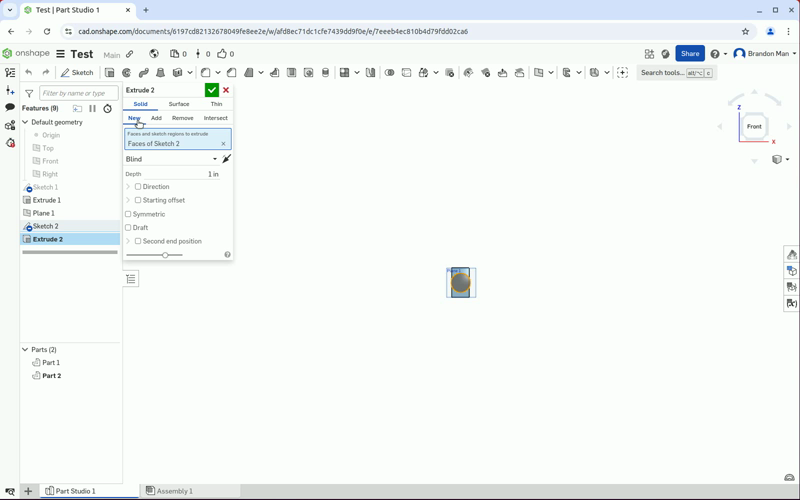
click(137, 120)
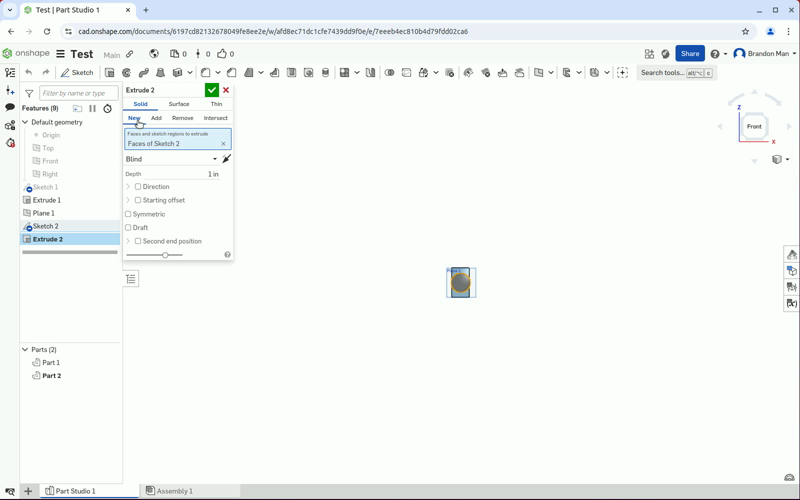
key(tab, 4)
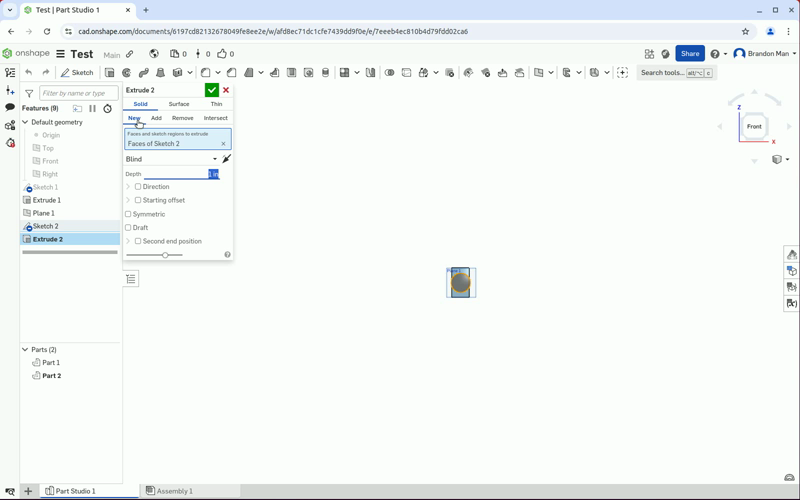
text(8.666)
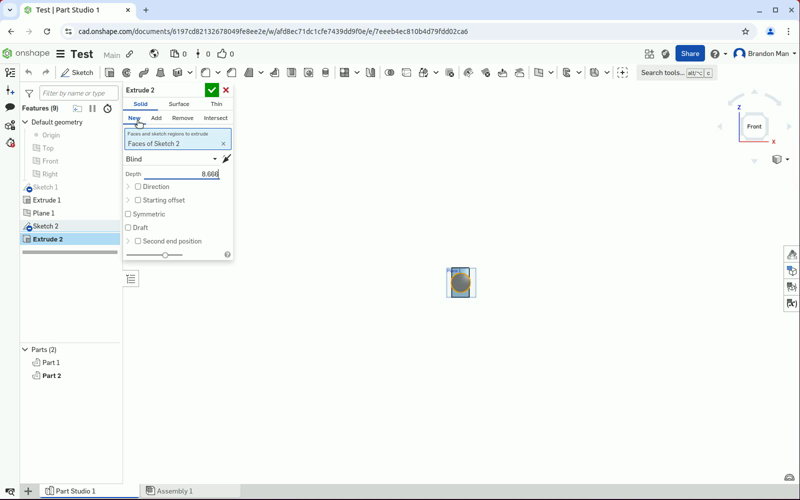
key(enter)
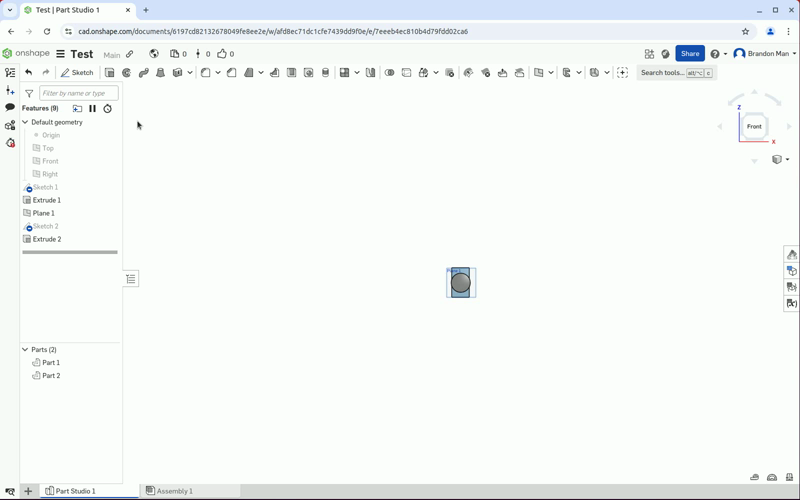
key(shift+h)
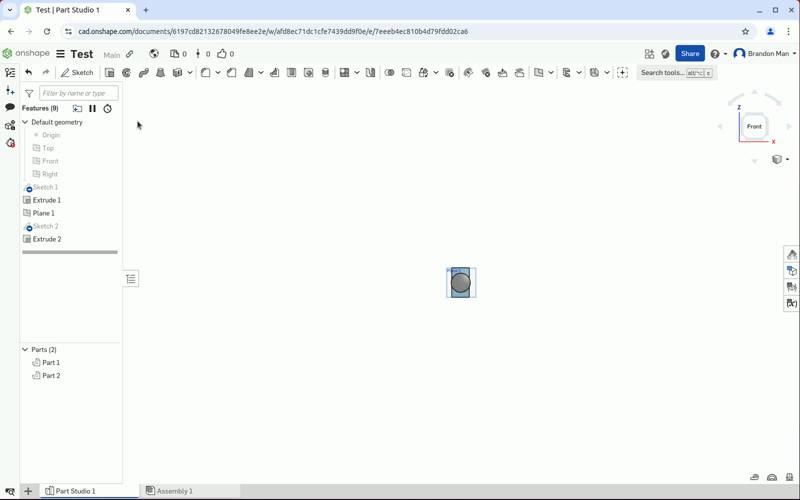
key(shift+h)
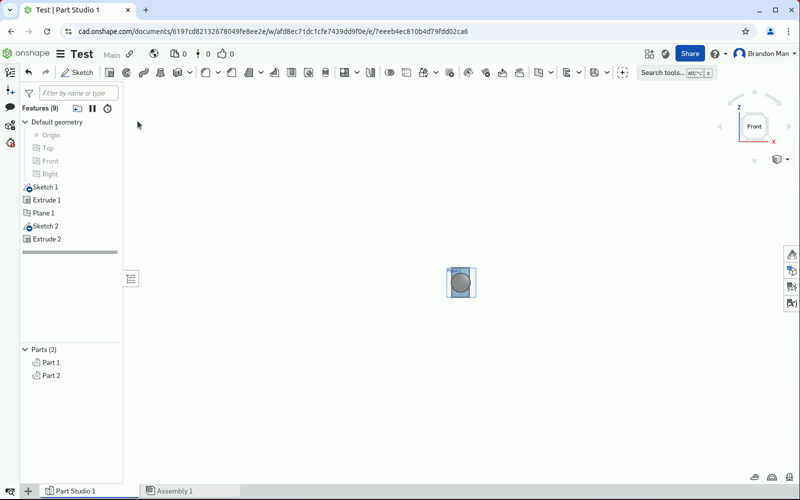
key(shift+7)
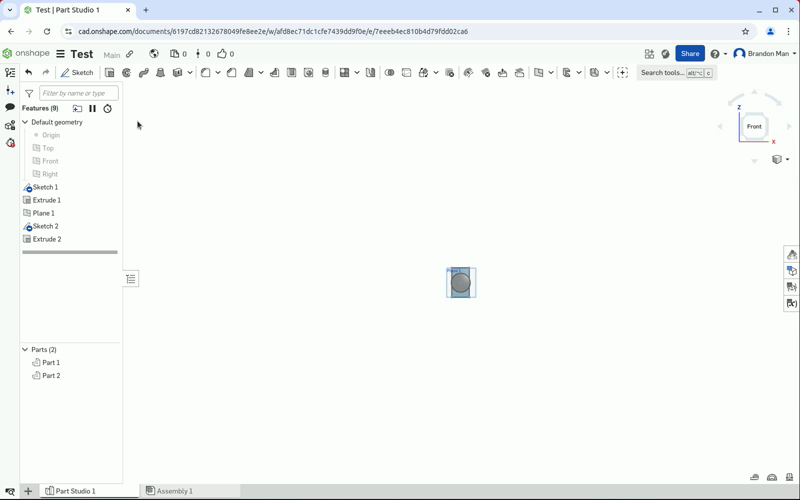
key(left, 2)
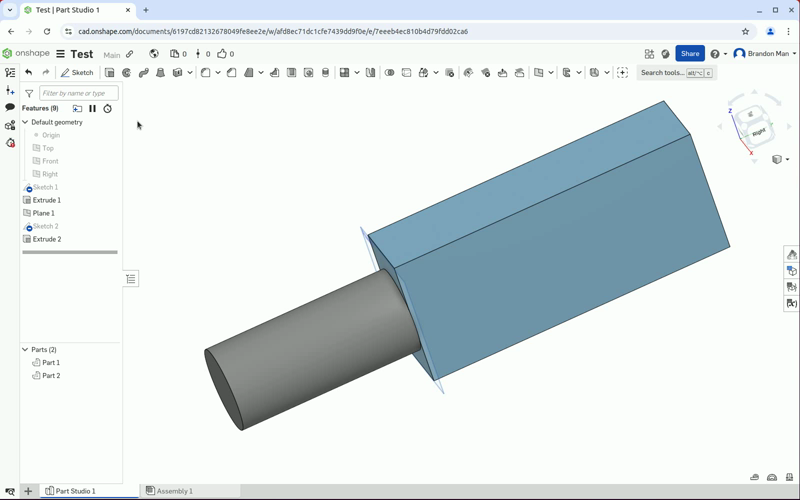
key(down, 2)
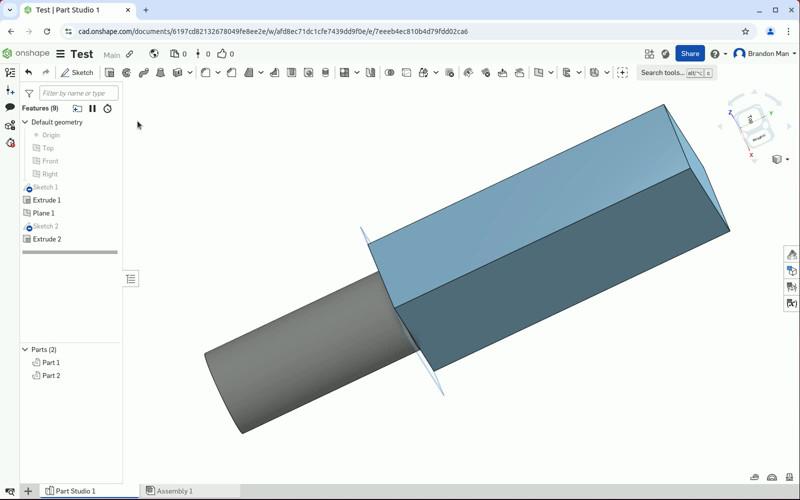
key(up, 2)
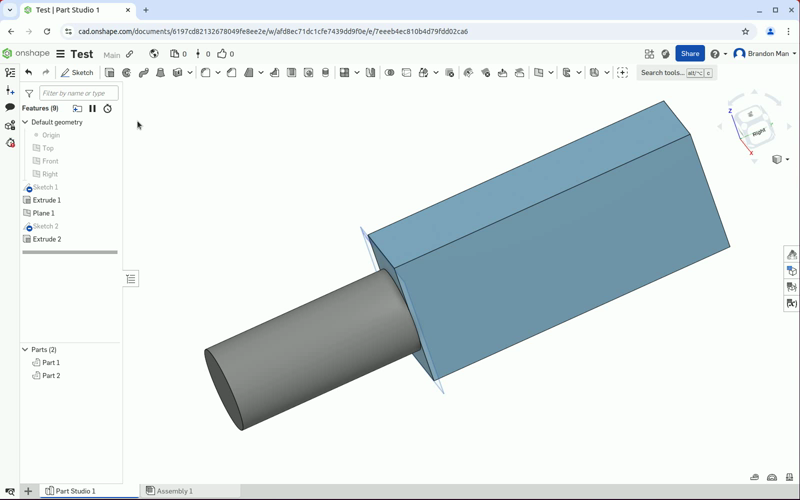
key(right, 2)
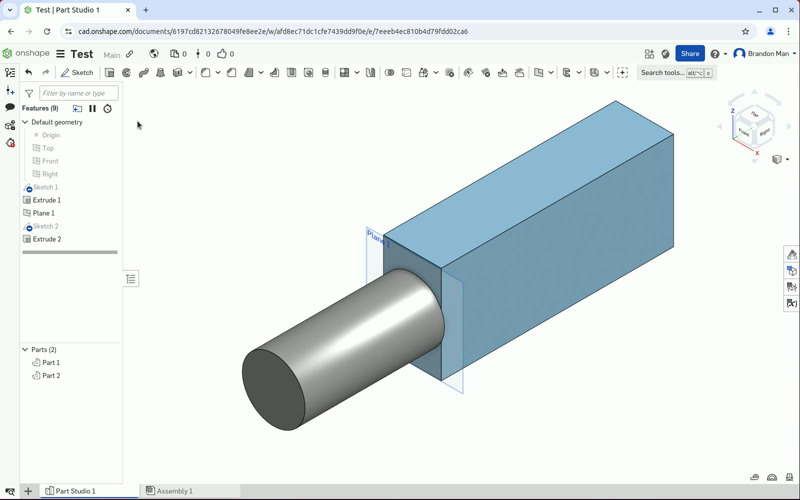
mouse_move(73, 189)
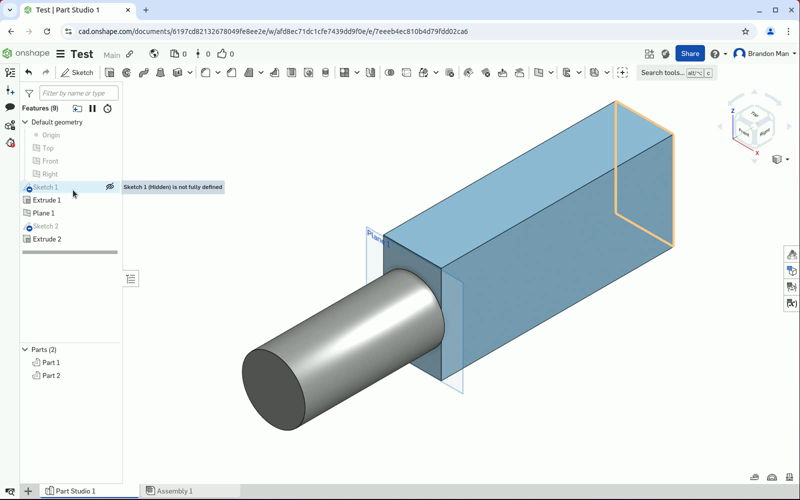
click(73, 189)